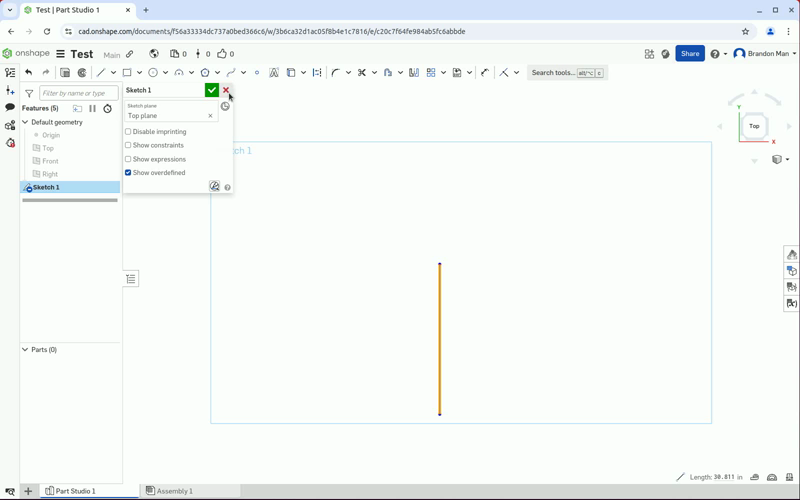
key(shift+h)
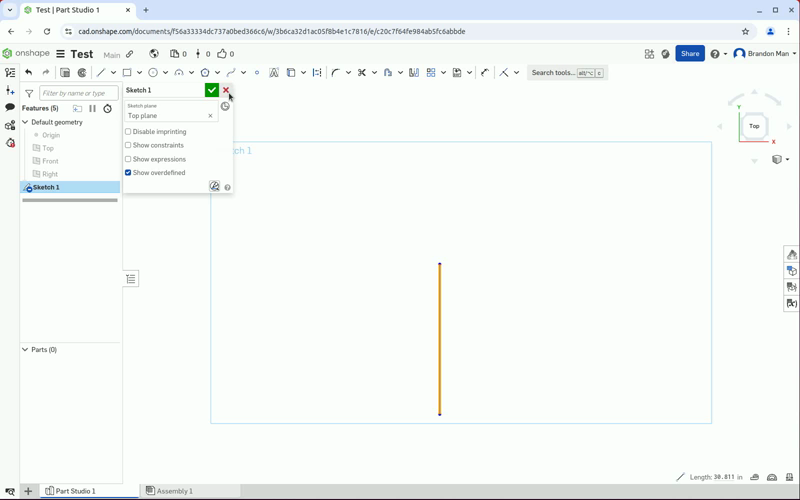
key(shift+s)
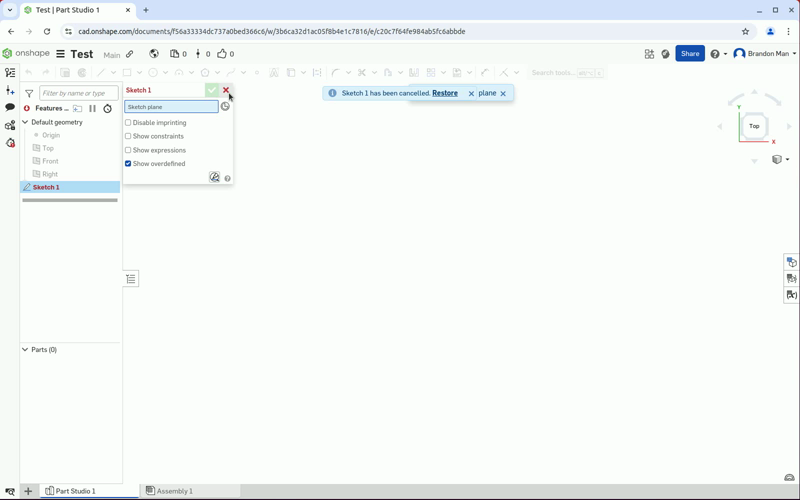
mouse_move(73, 150)
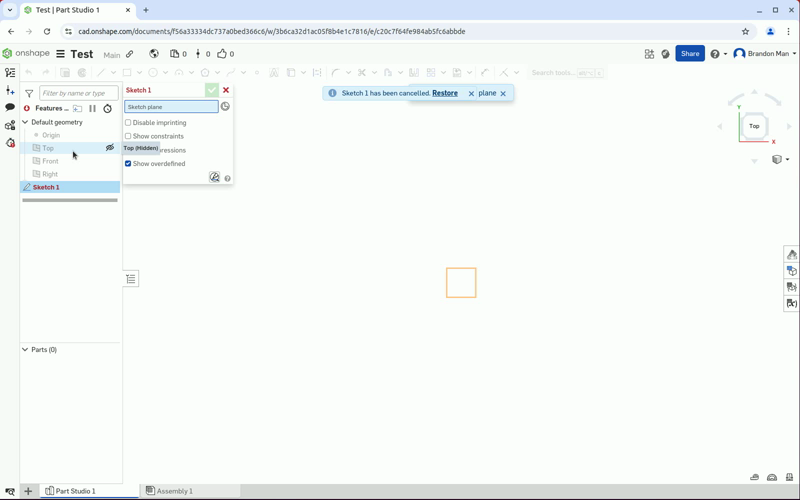
click(73, 150)
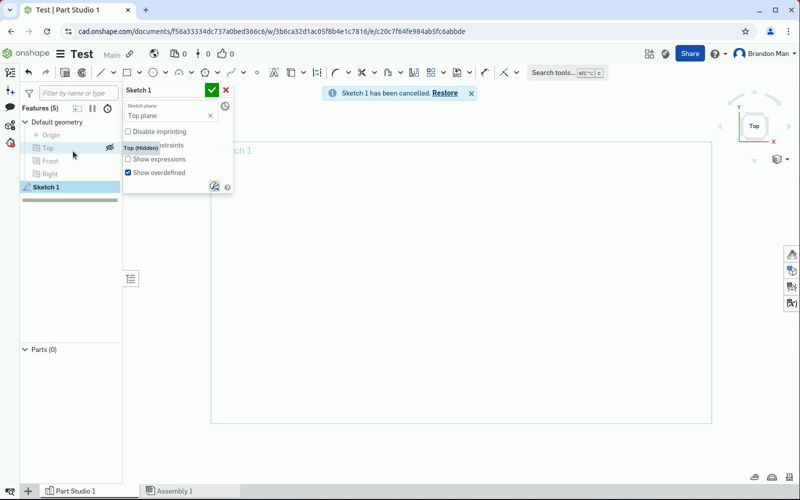
mouse_move(73, 352)
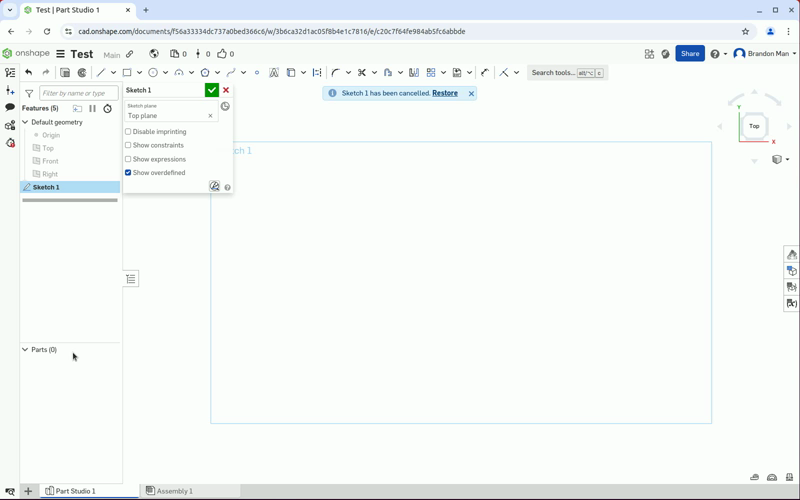
key(y)
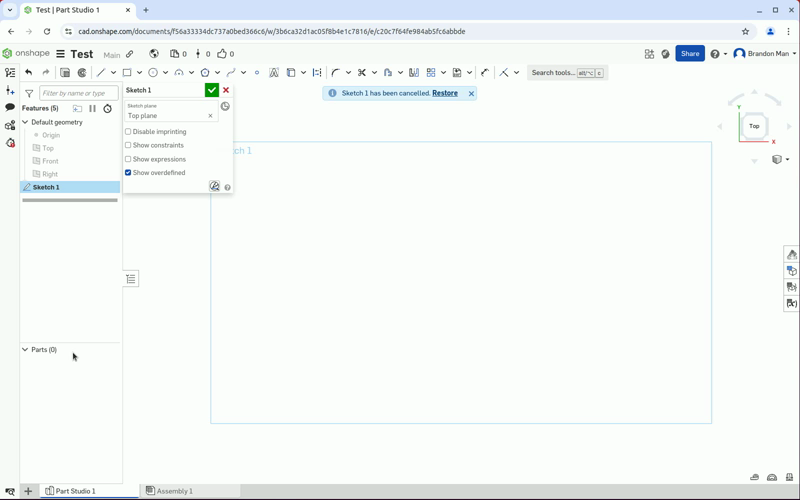
key(l)
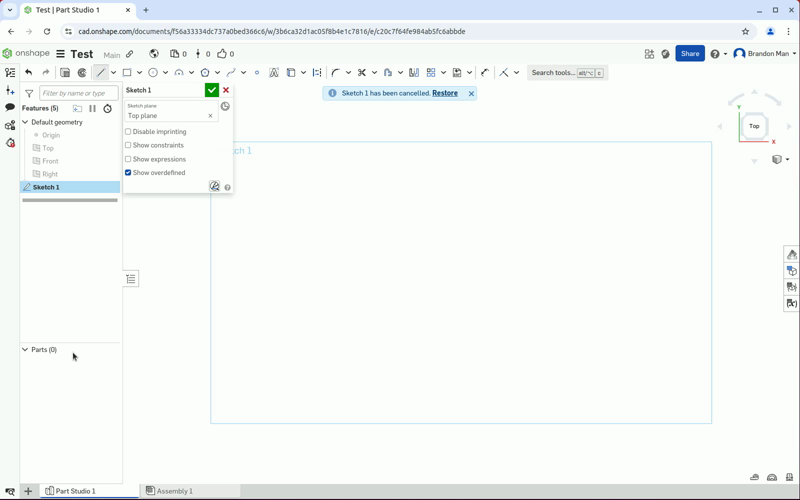
key_down(shift)
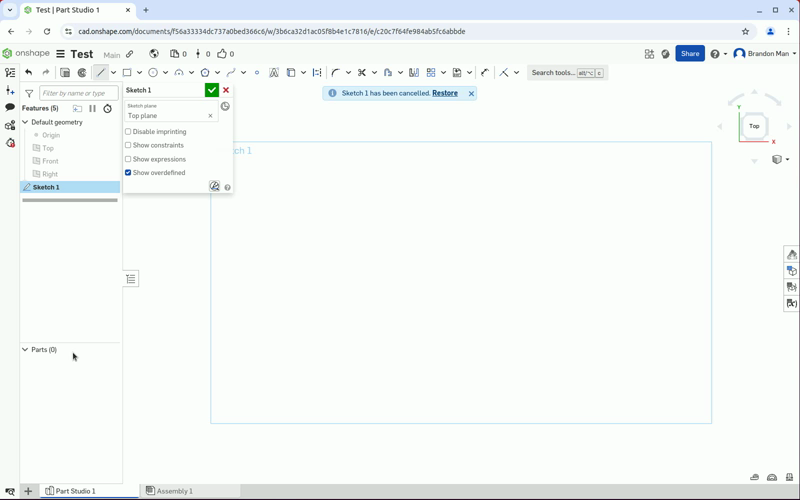
mouse_move(423, 320)
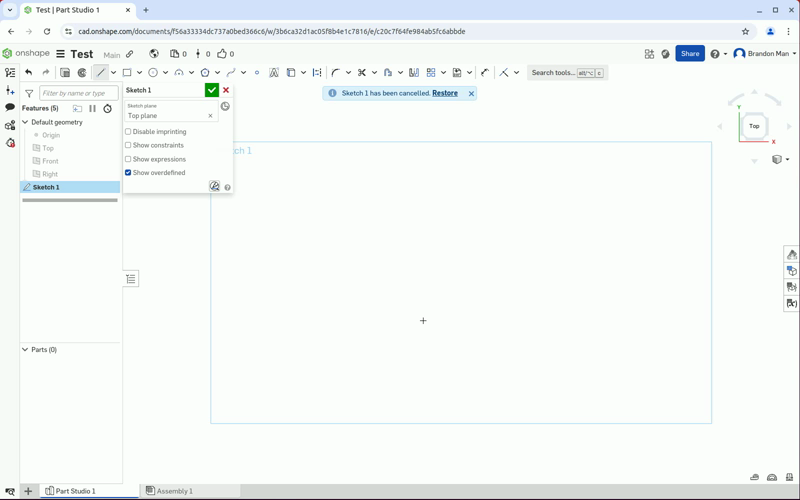
click(423, 320)
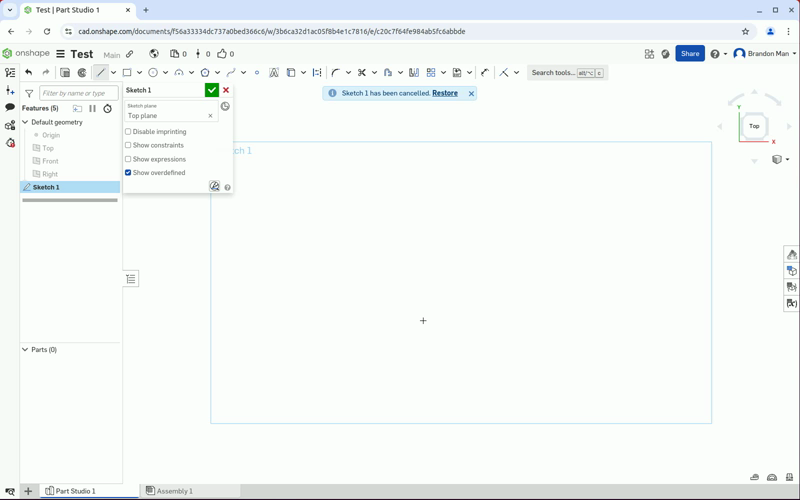
key_up(shift)
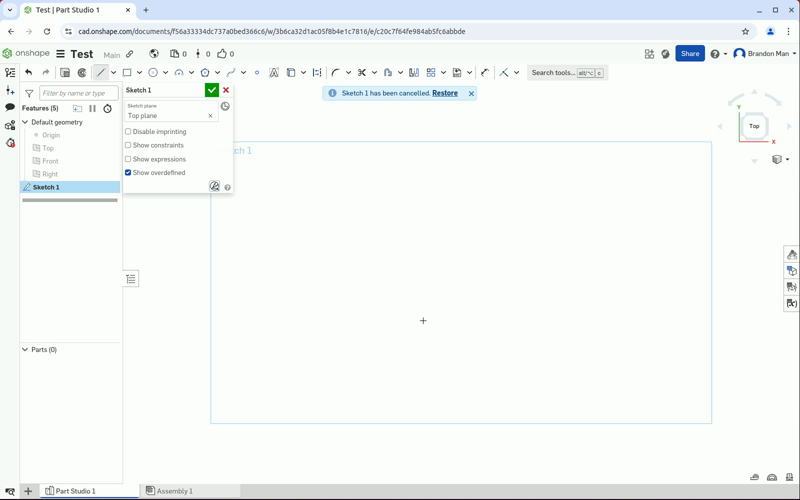
key_down(shift)
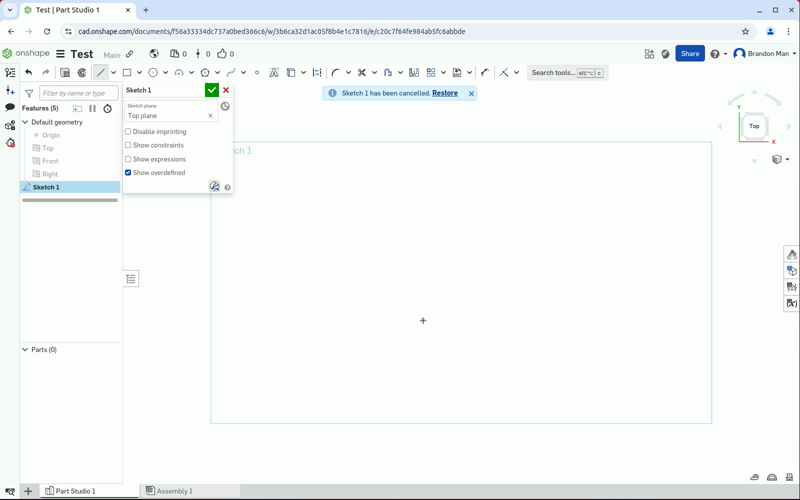
mouse_move(498, 320)
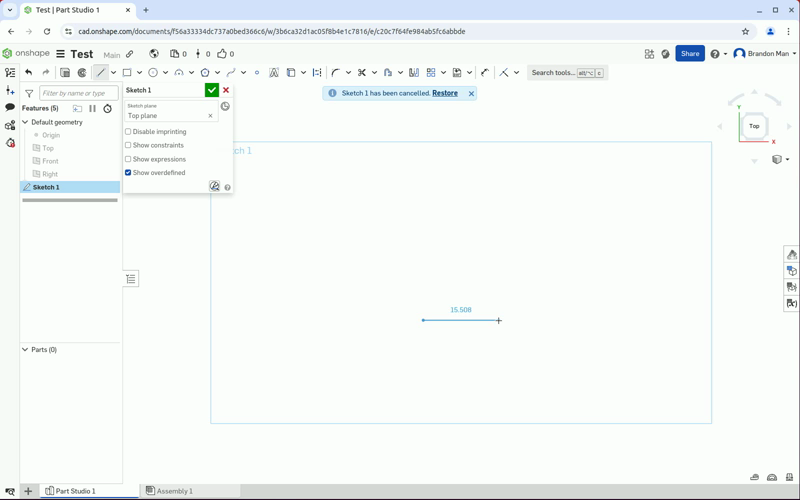
click(498, 320)
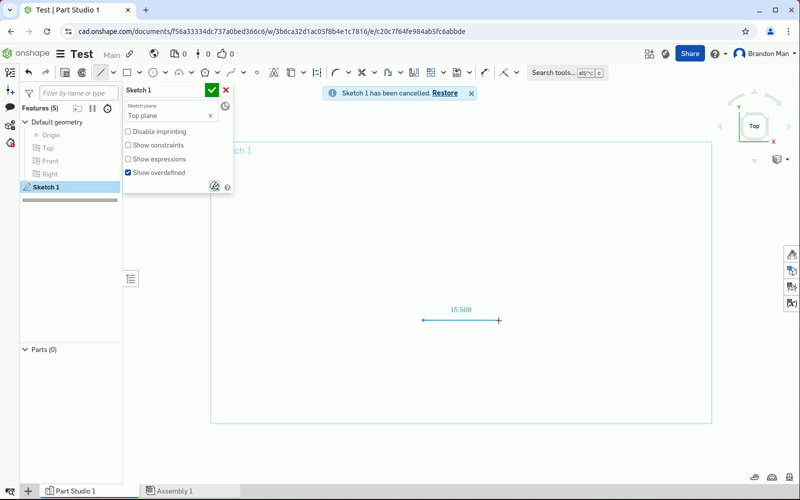
key_up(shift)
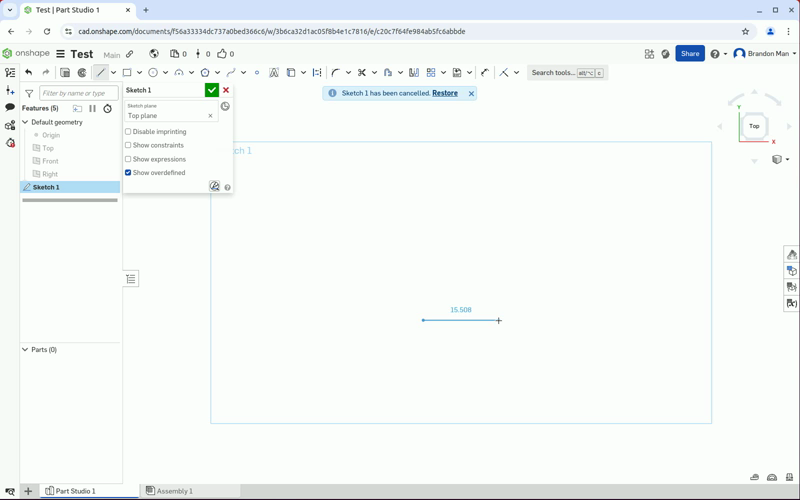
key_down(shift)
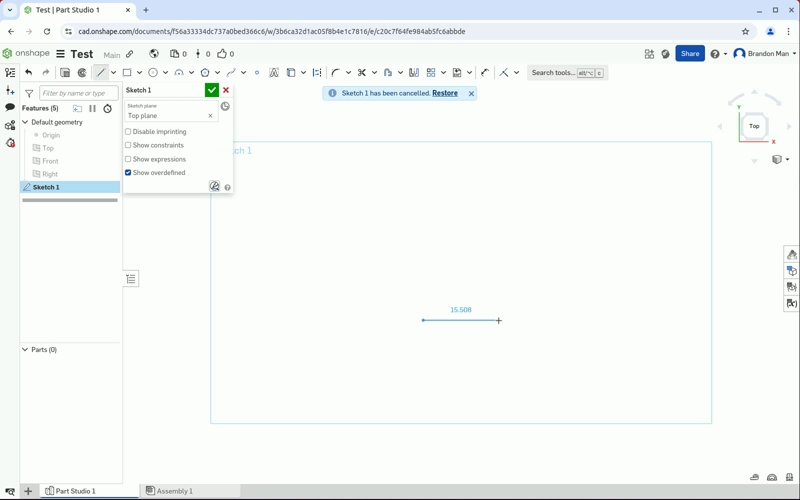
mouse_move(498, 245)
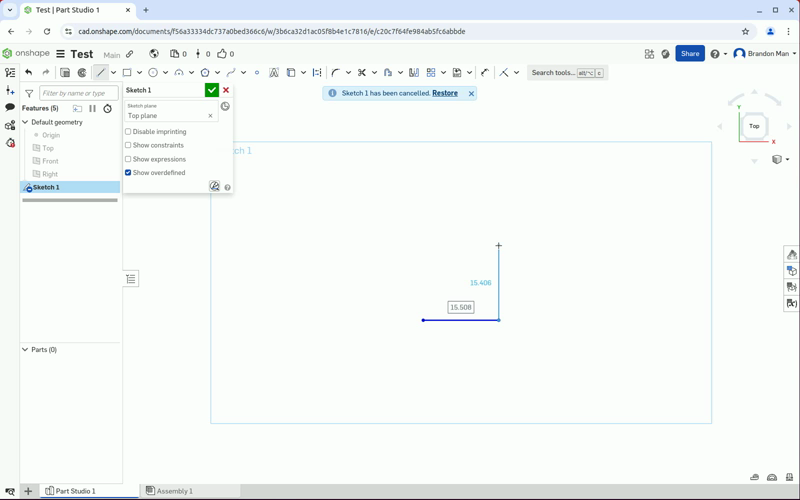
click(498, 245)
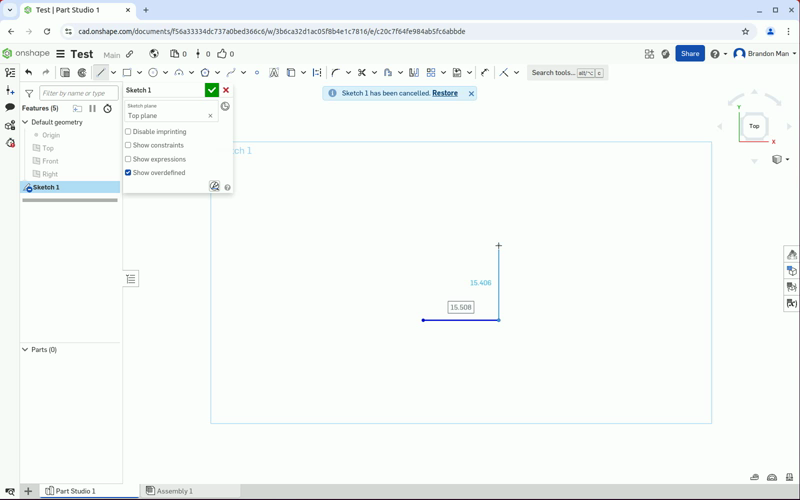
key_up(shift)
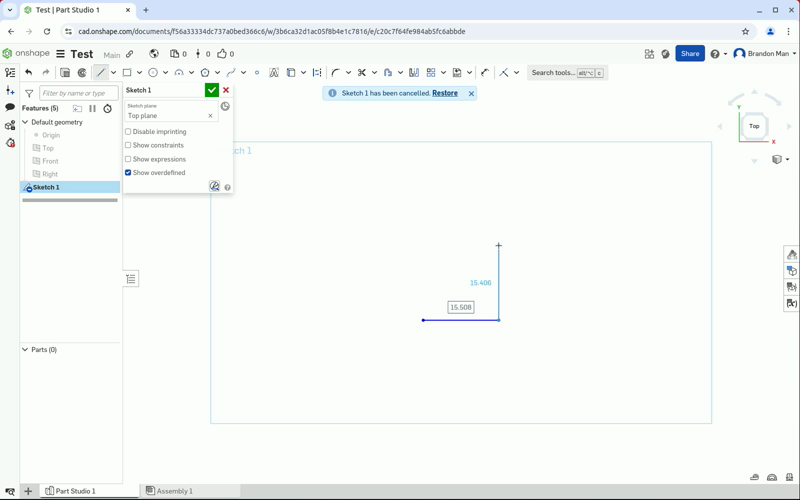
key_down(shift)
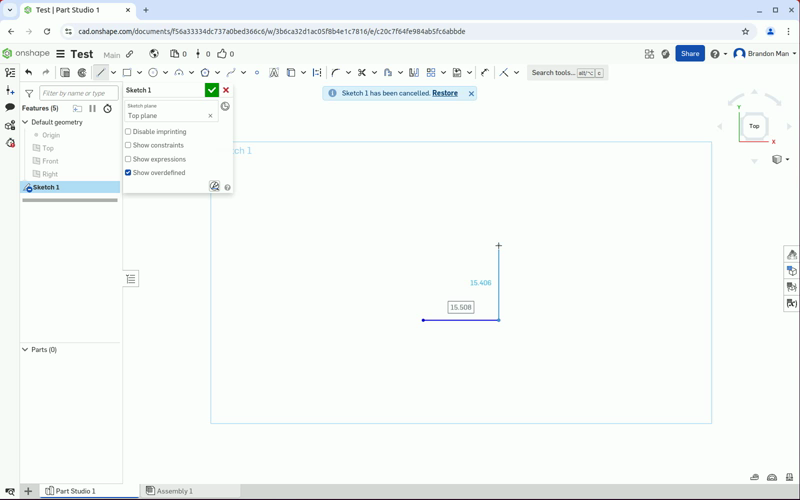
mouse_move(423, 245)
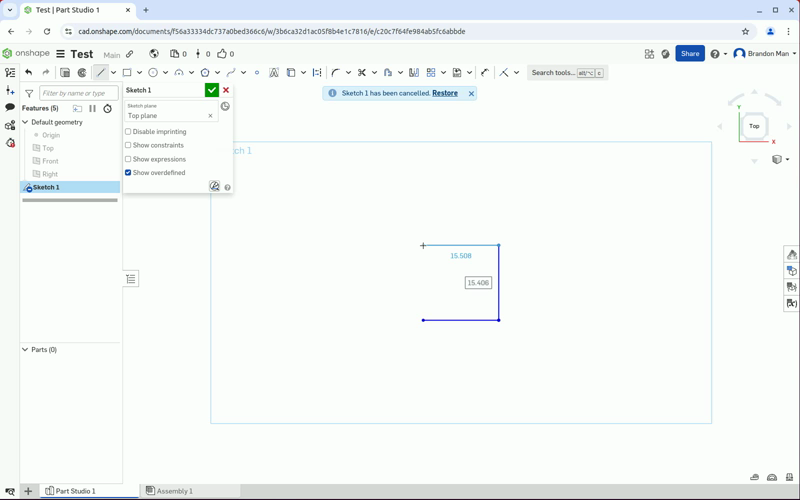
click(423, 245)
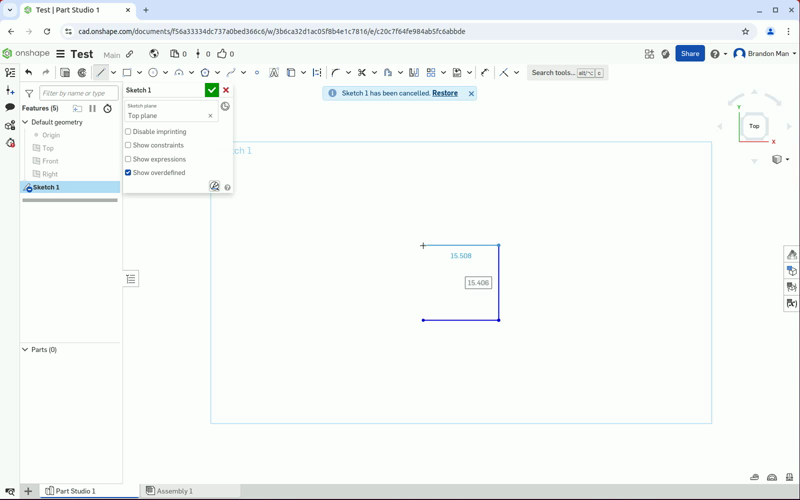
key_up(shift)
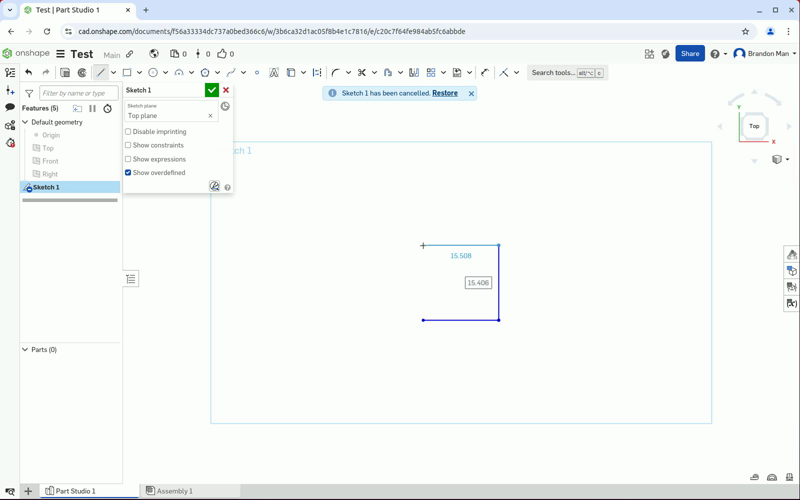
key_down(shift)
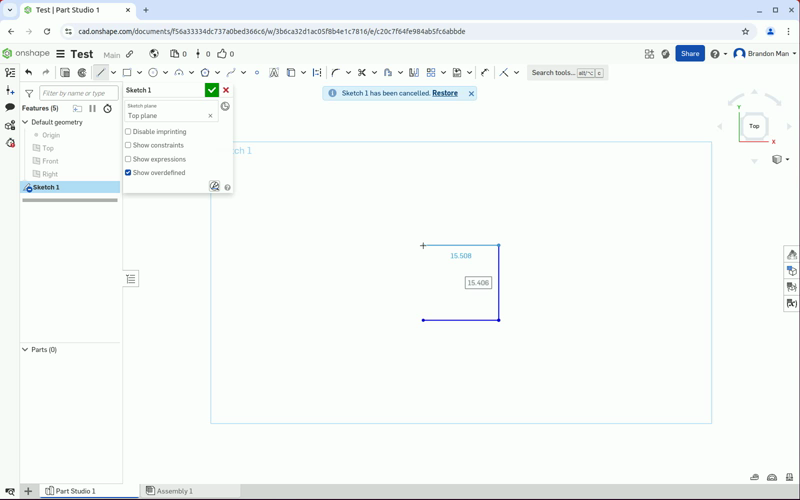
mouse_move(423, 320)
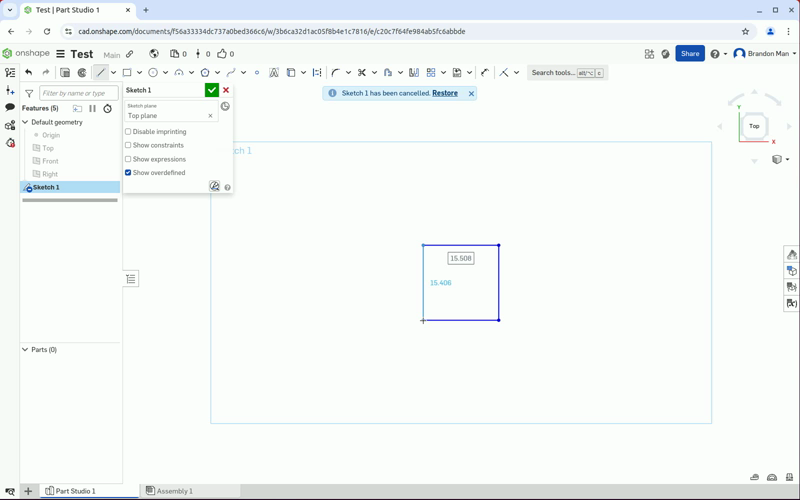
key_up(shift)
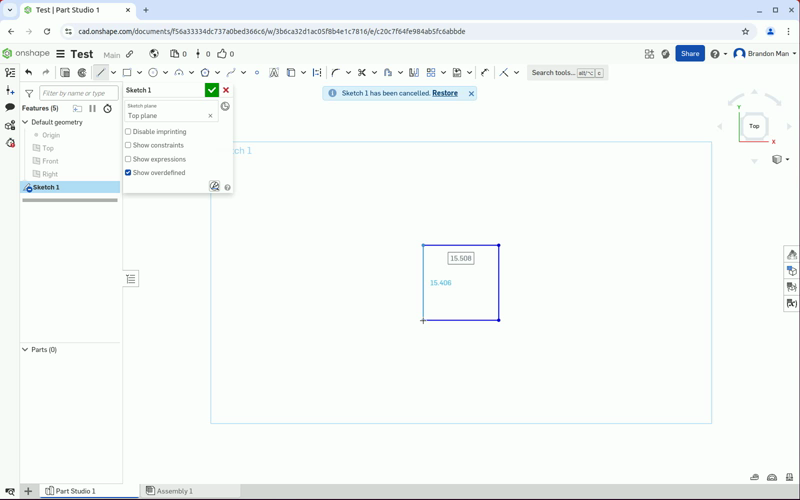
click(423, 320)
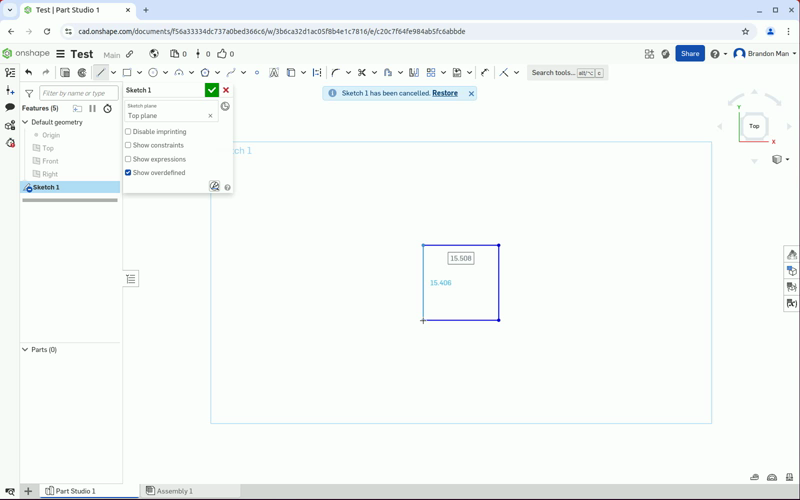
key(esc)
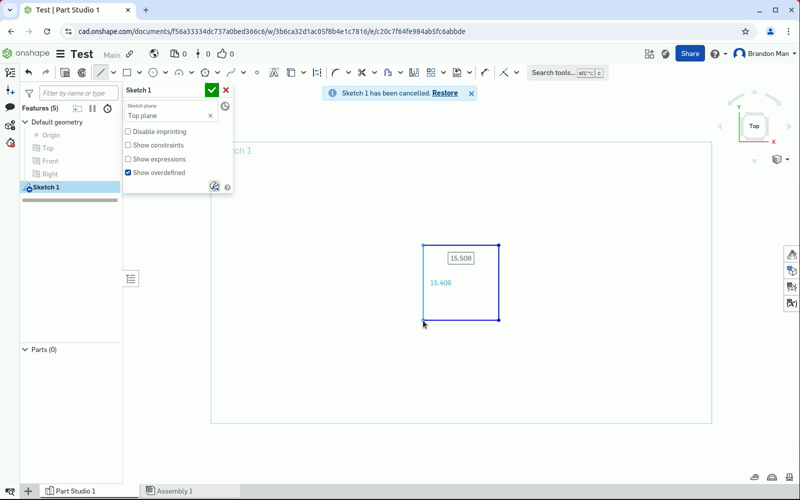
mouse_move(481, 284)
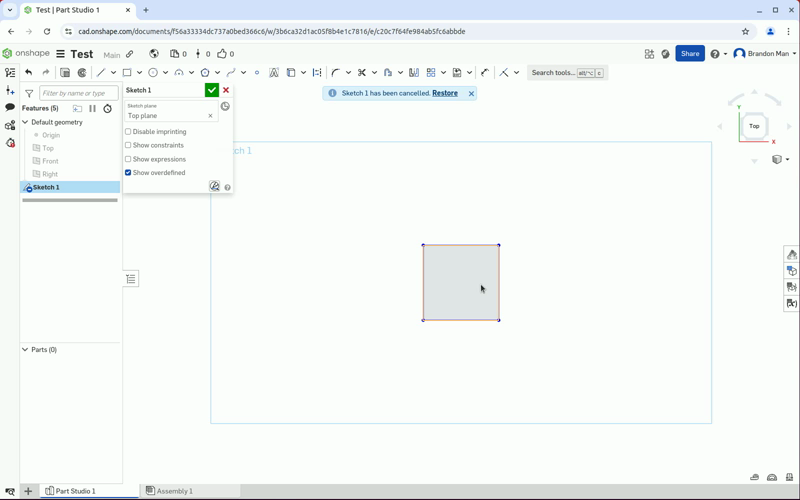
click(481, 284)
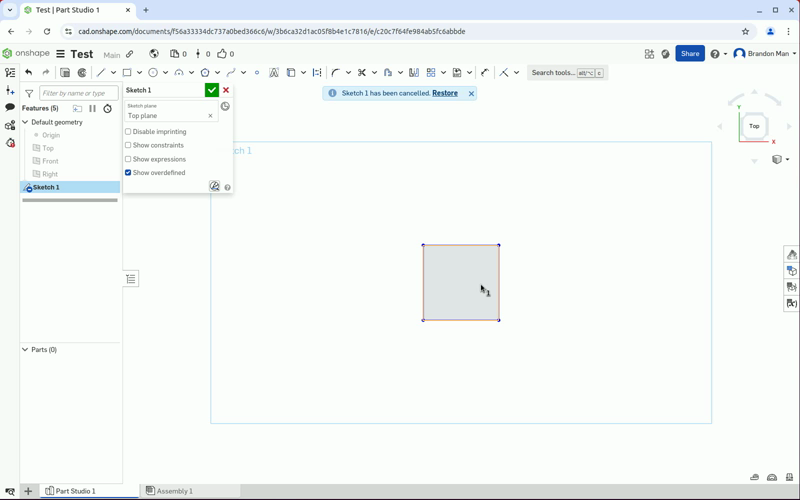
mouse_move(73, 352)
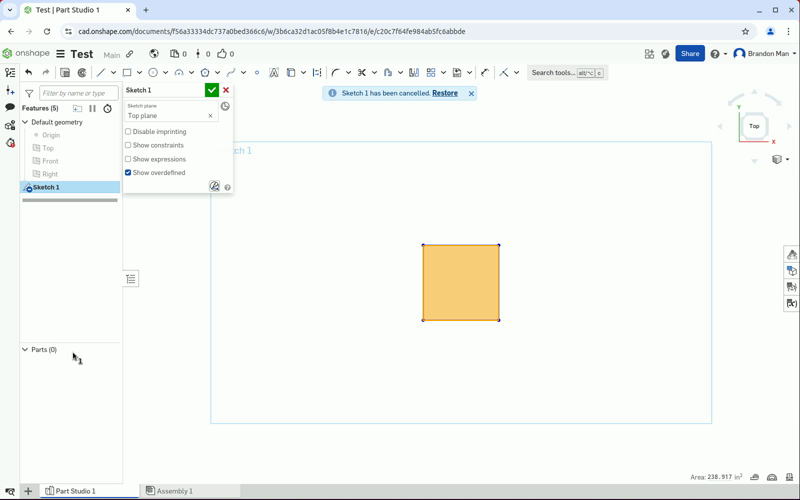
key(shift+y)
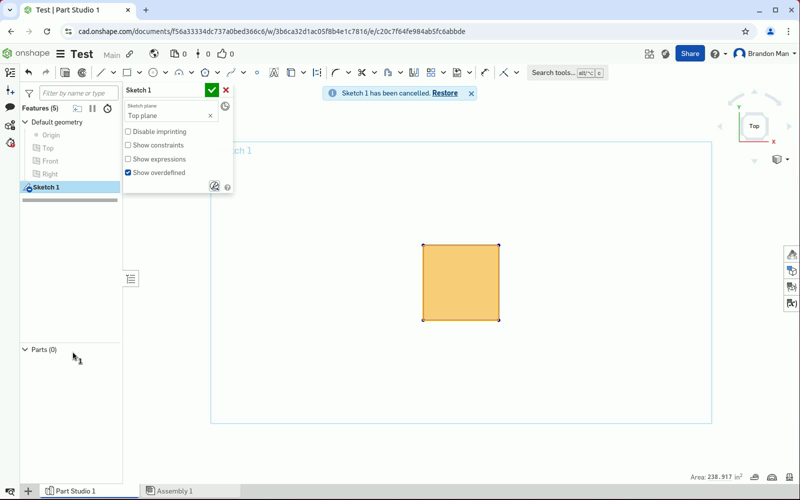
key(shift+e)
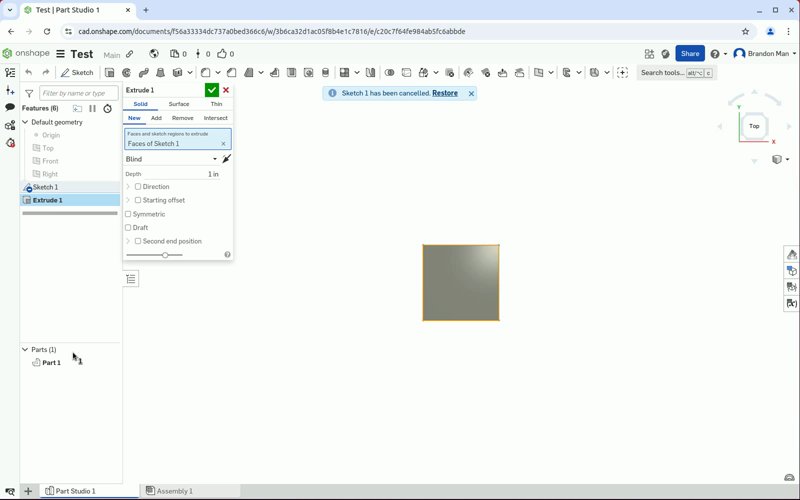
mouse_move(143, 106)
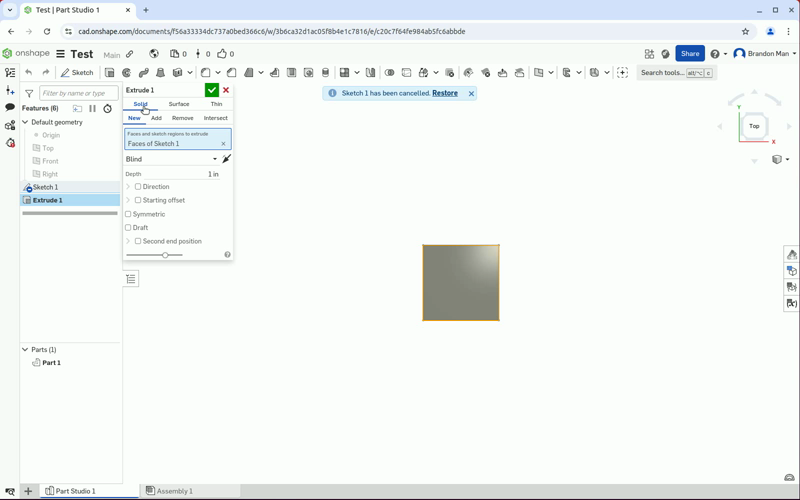
click(143, 106)
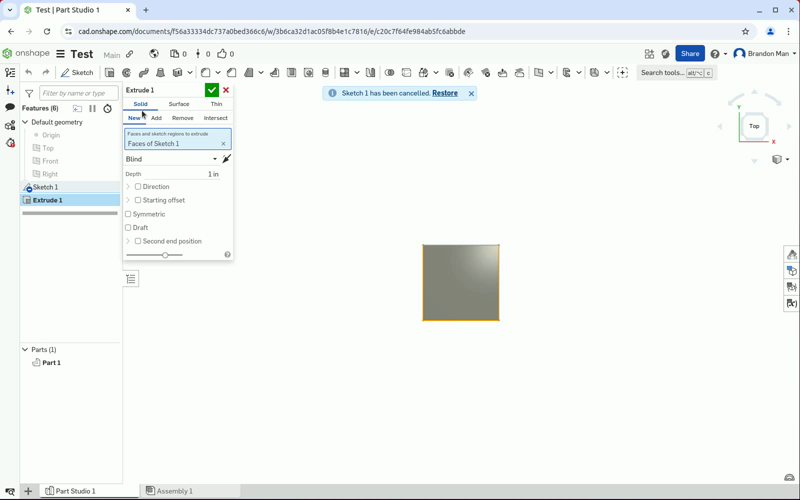
mouse_move(137, 120)
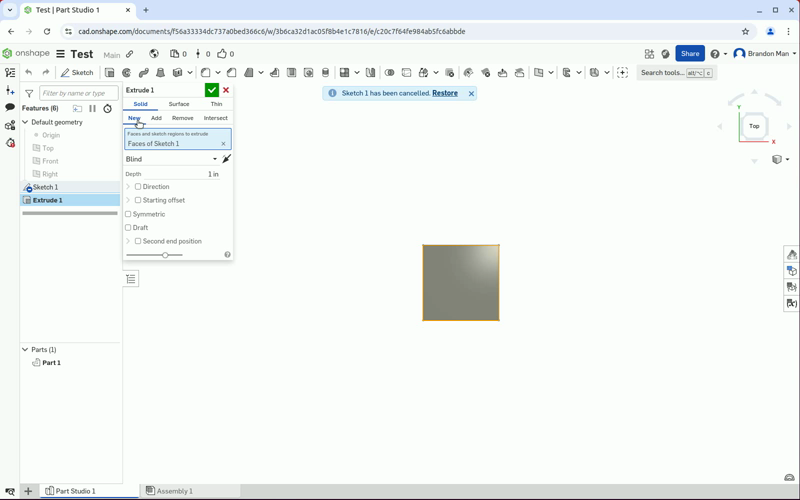
click(137, 120)
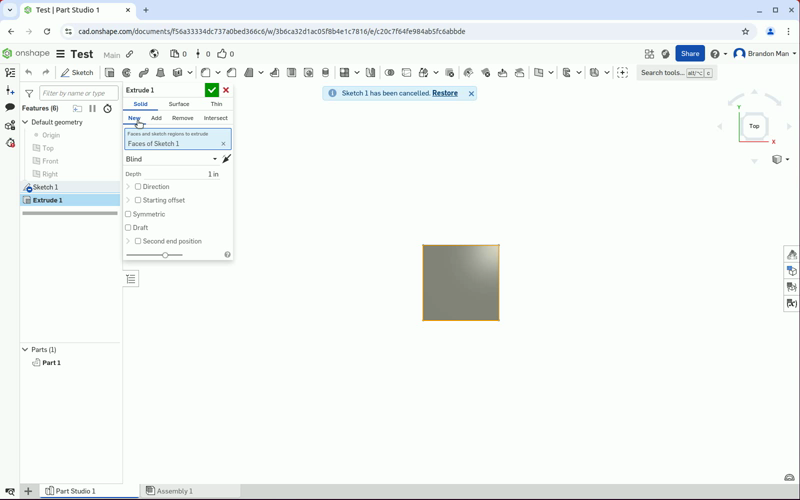
key(tab, 4)
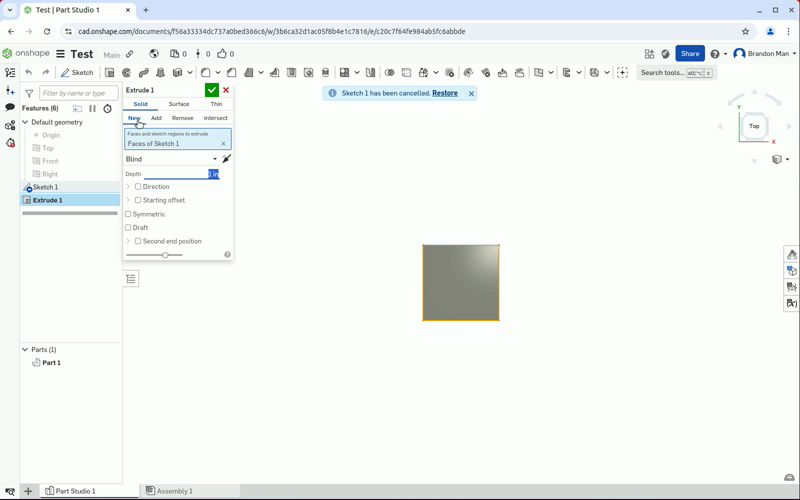
text(2.648)
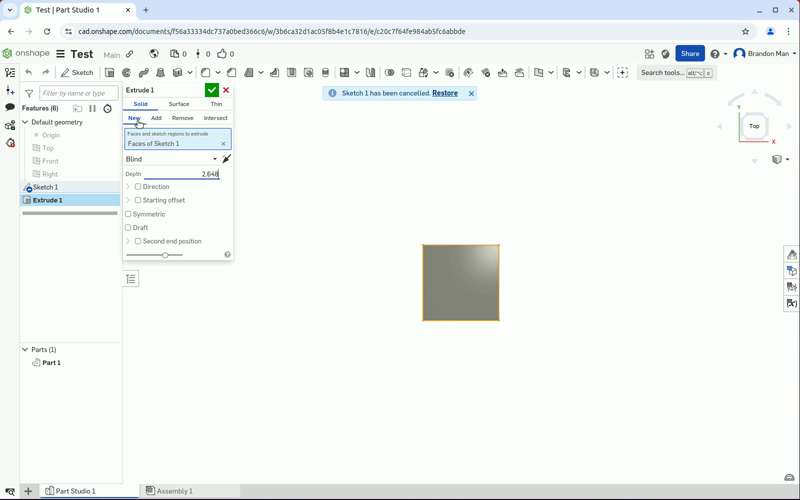
key(enter)
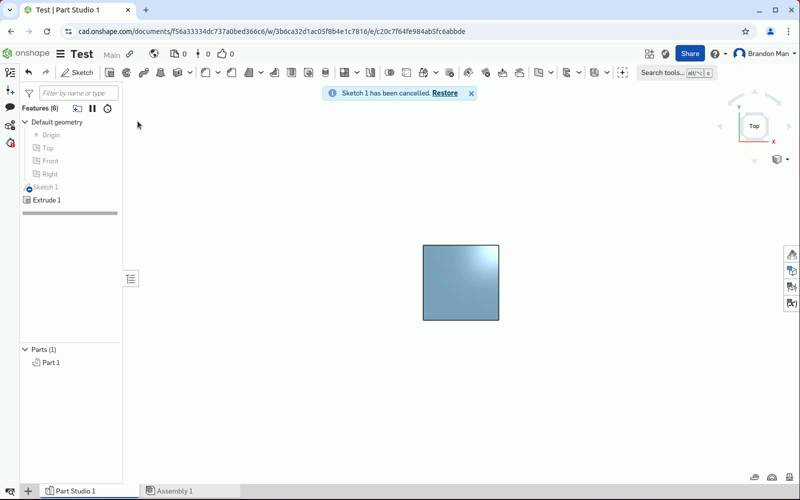
key(shift+h)
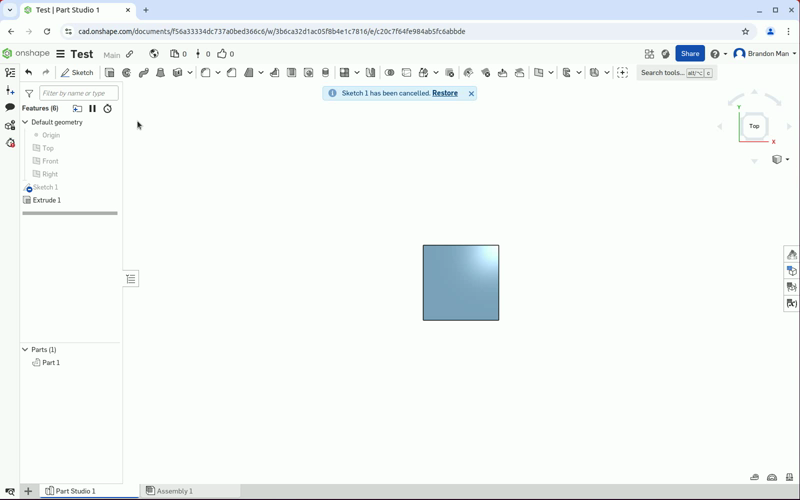
key(shift+h)
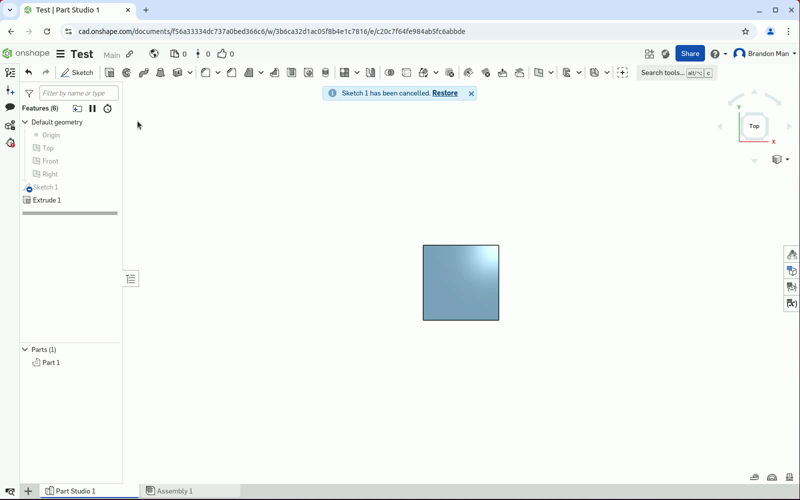
mouse_move(73, 189)
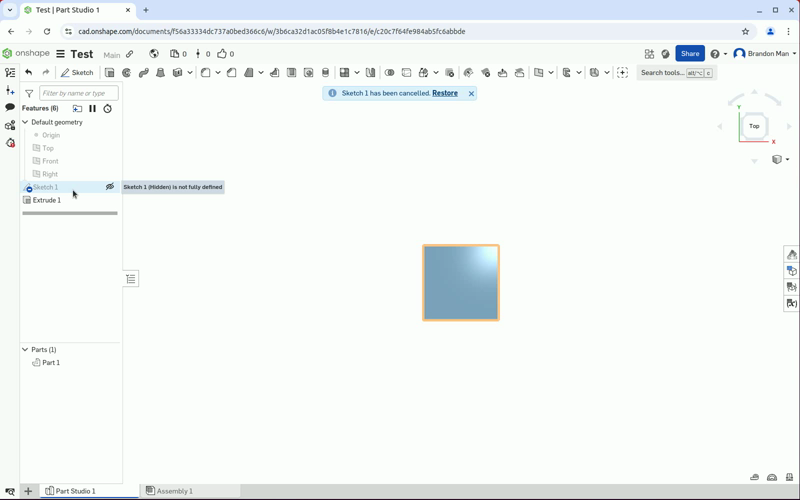
click(73, 189)
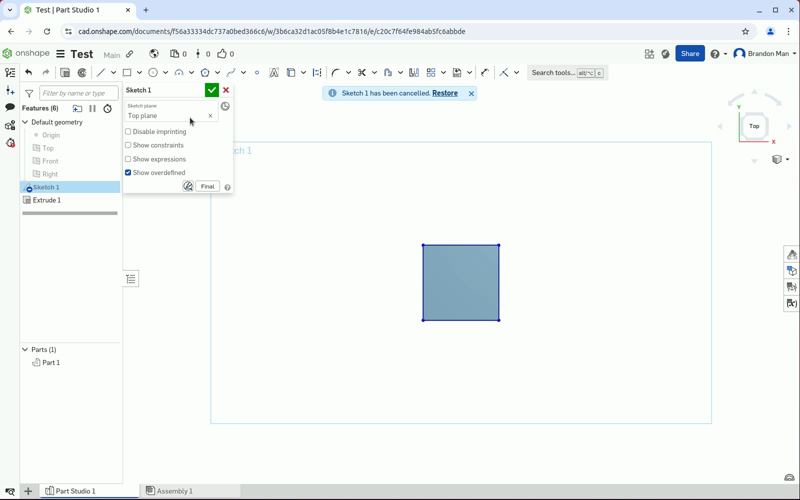
mouse_move(229, 92)
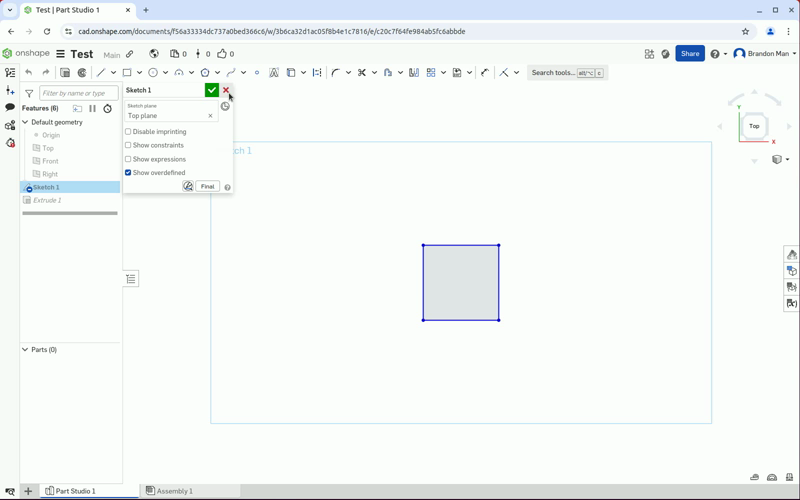
click(229, 92)
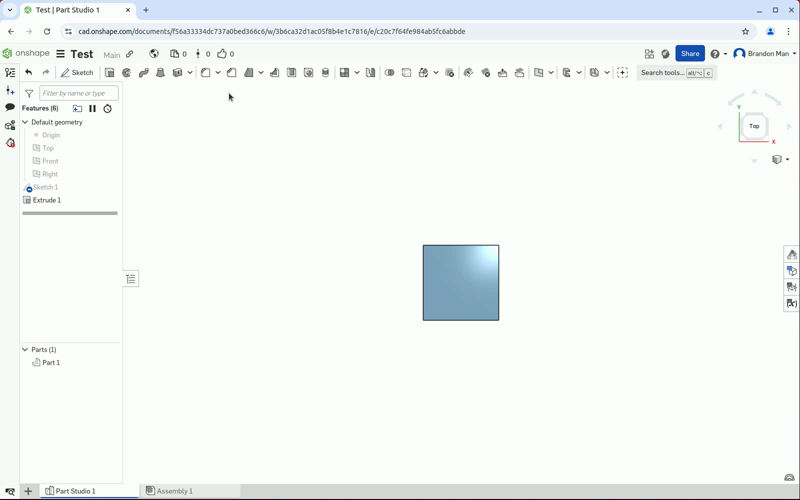
mouse_move(73, 352)
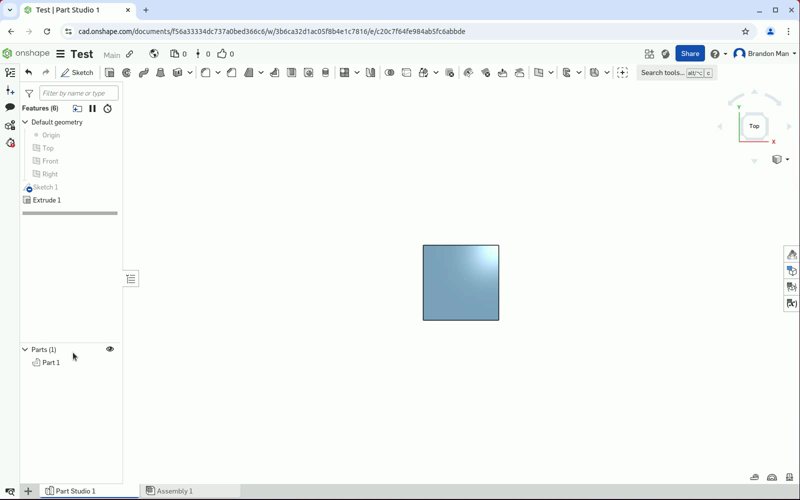
key(y)
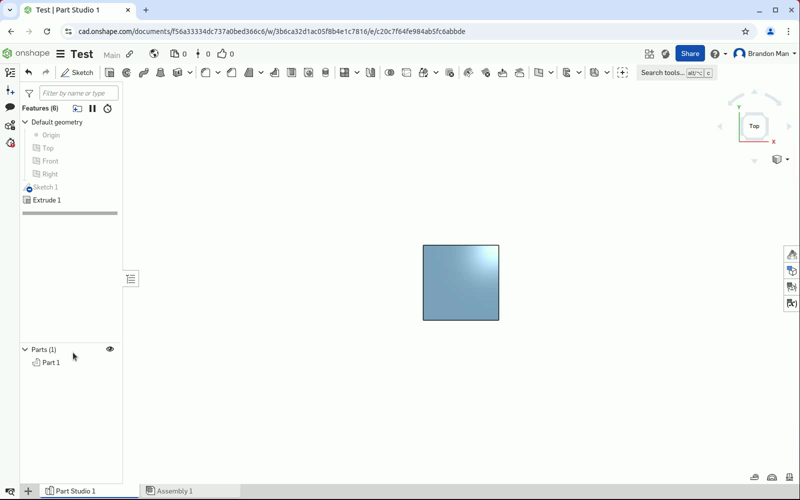
key(shift+p)
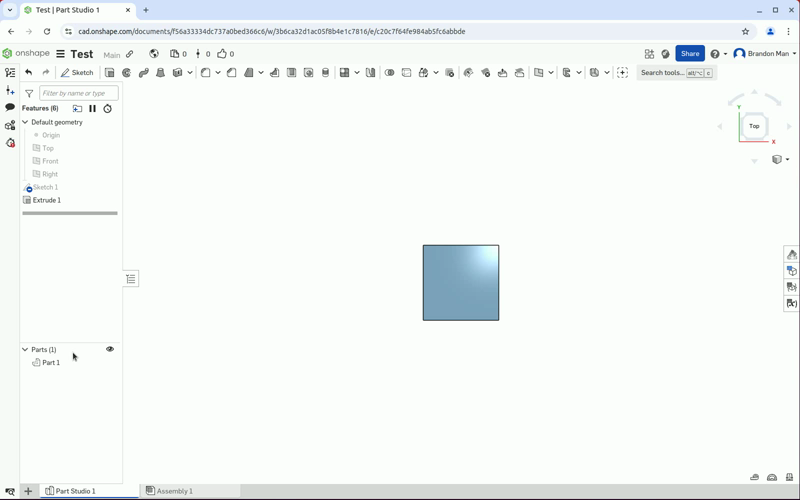
key(space)
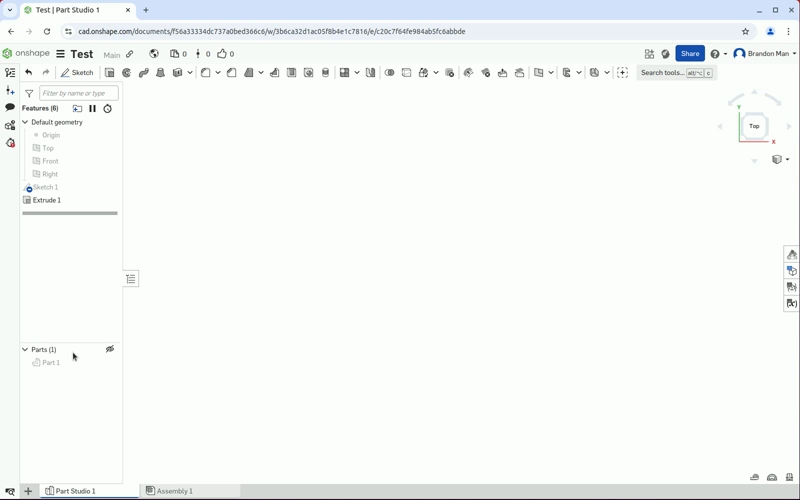
key_down(shift)
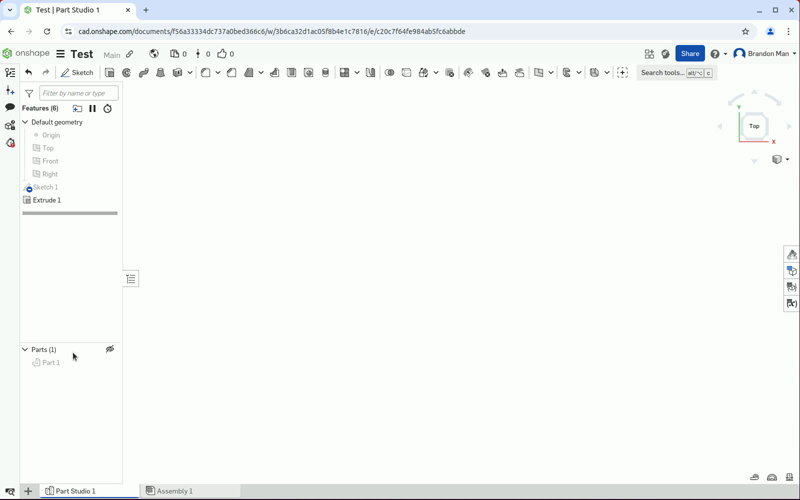
key(up)
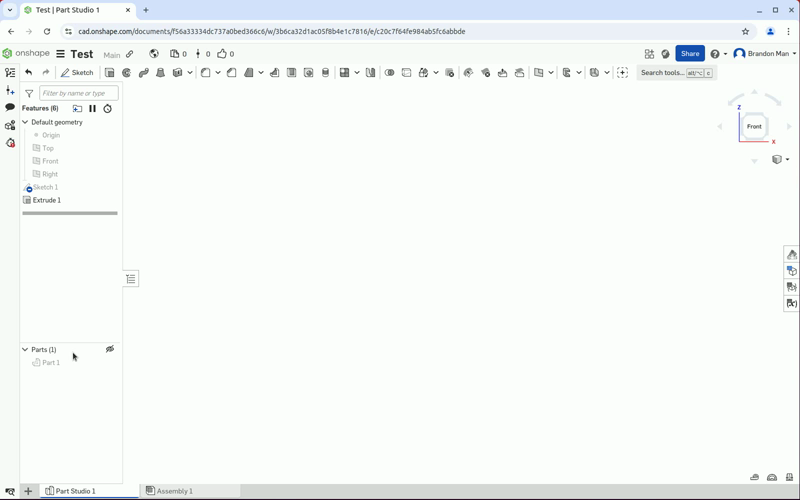
key_up(shift)
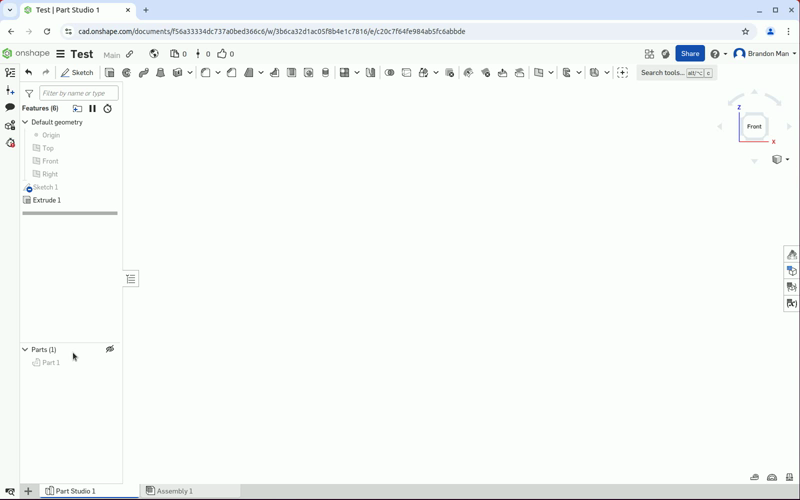
mouse_move(73, 352)
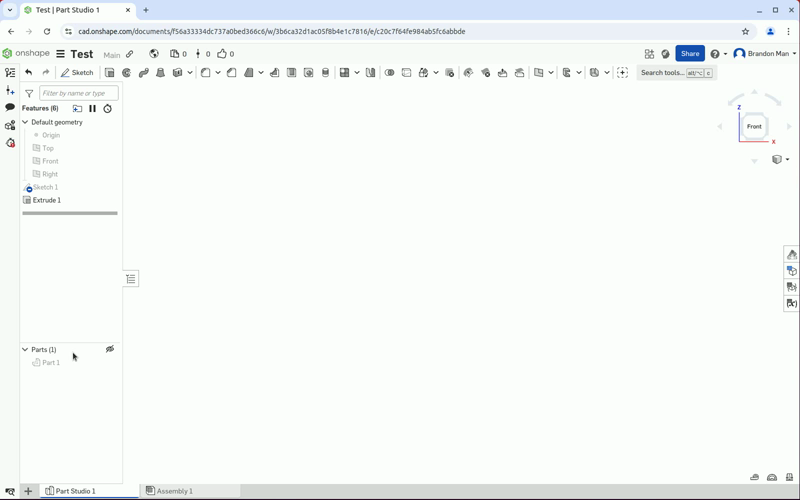
key(shift+y)
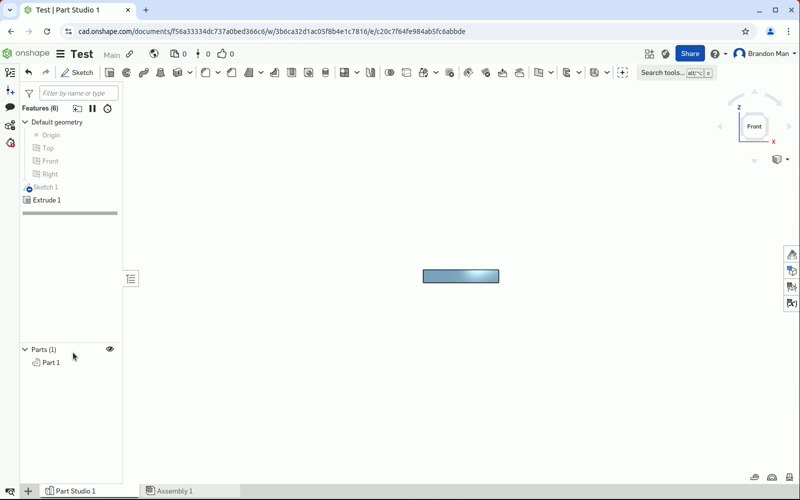
mouse_move(541, 75)
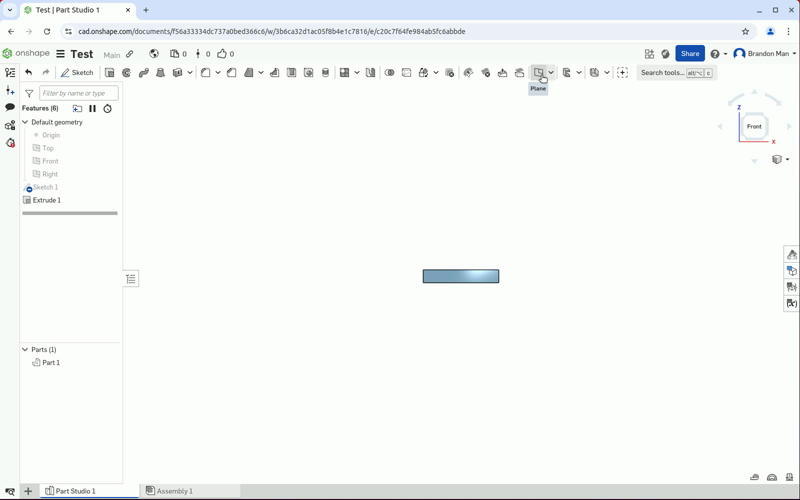
click(541, 75)
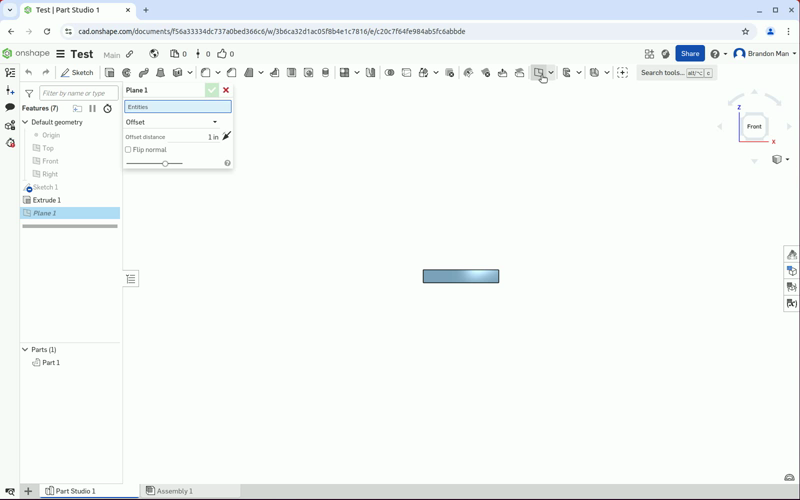
mouse_move(73, 163)
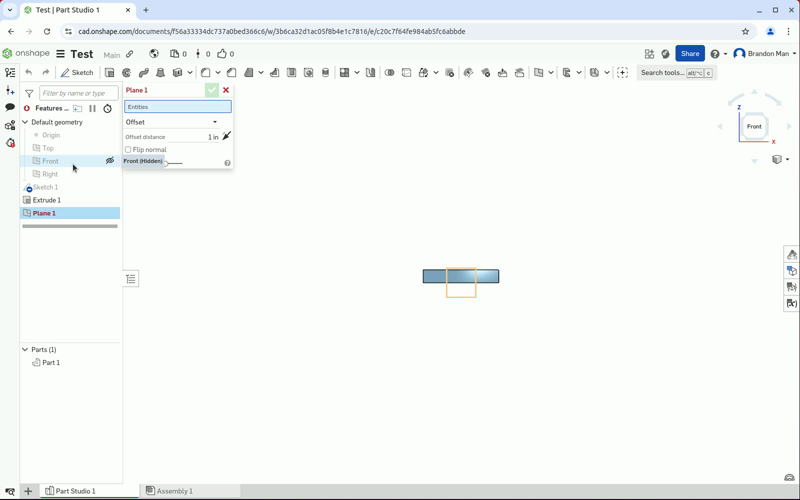
click(73, 163)
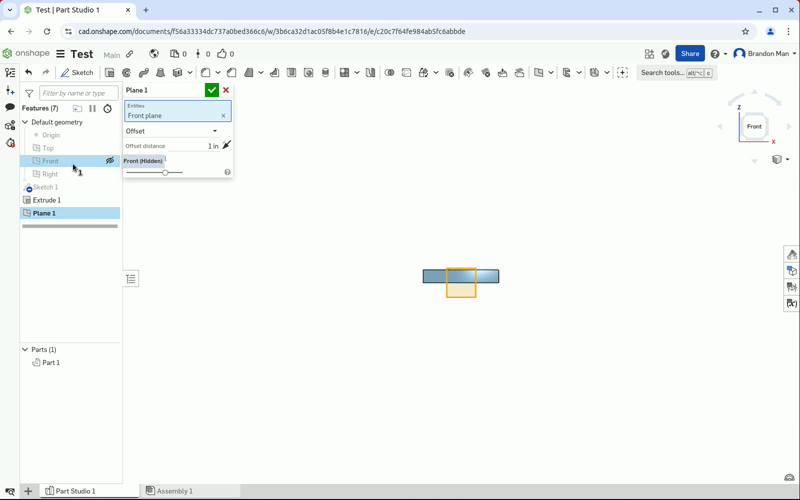
key(tab, 2)
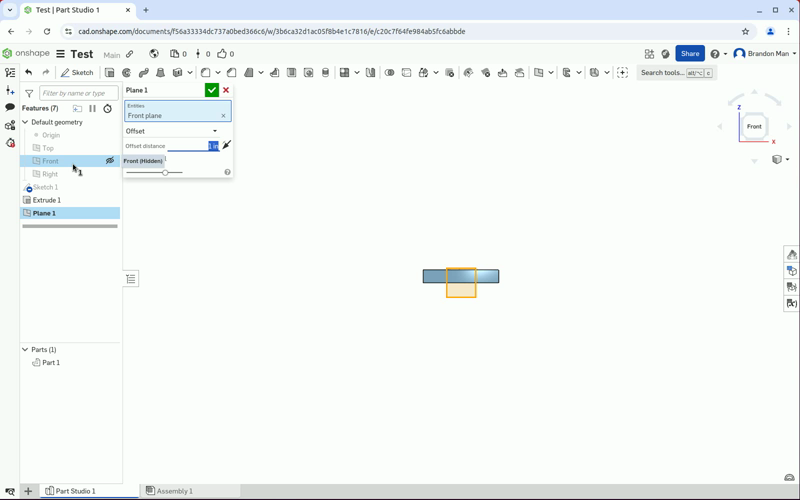
text(7.703)
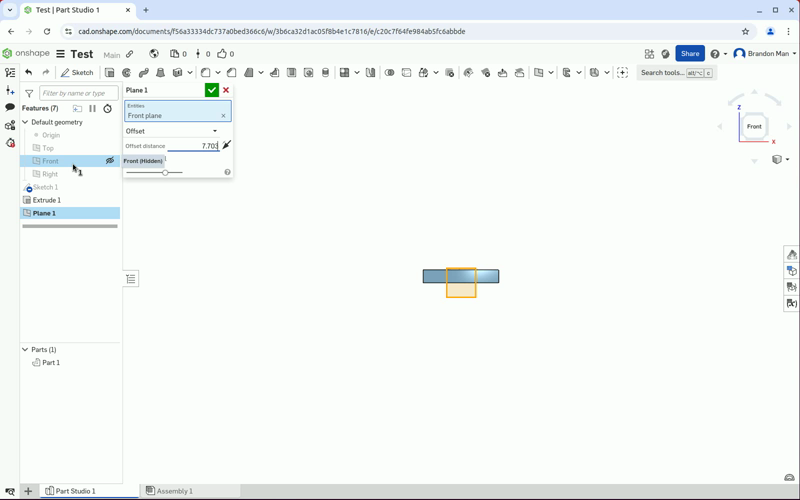
key(enter, 2)
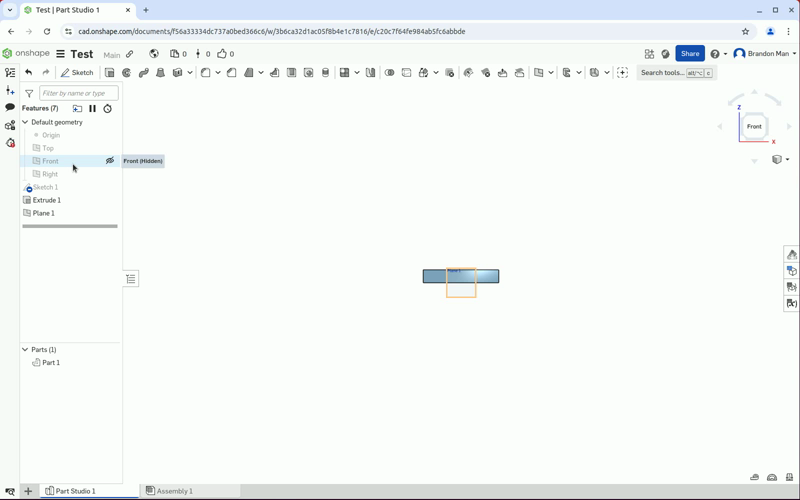
key(shift+s)
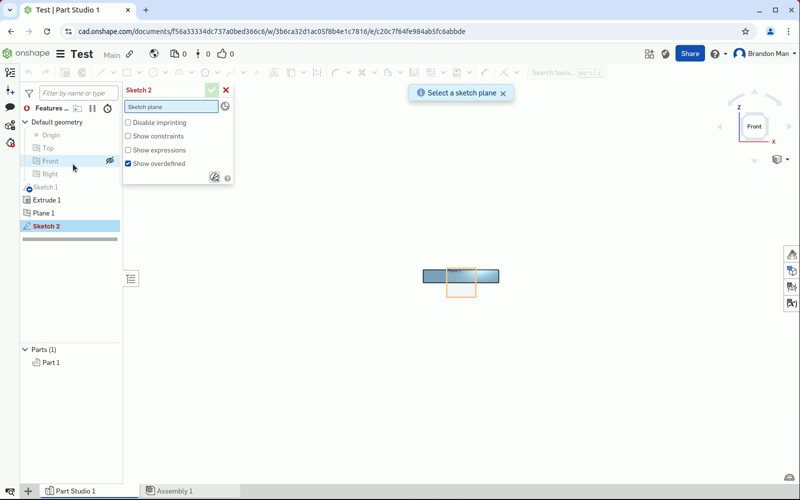
mouse_move(73, 215)
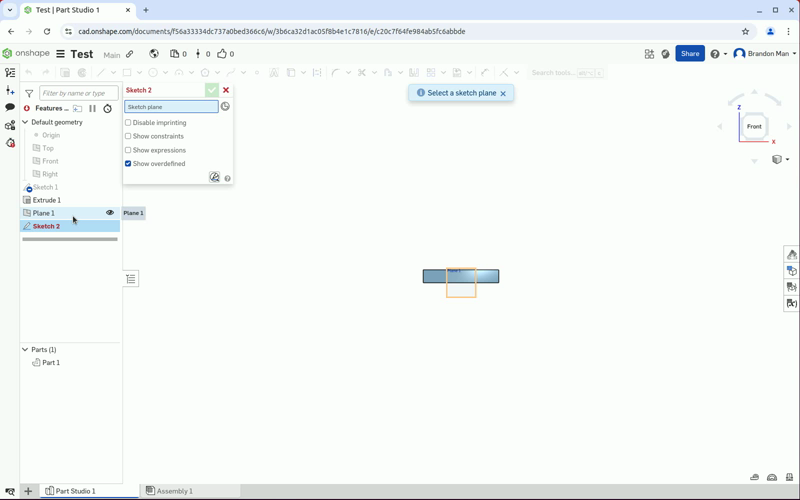
click(73, 215)
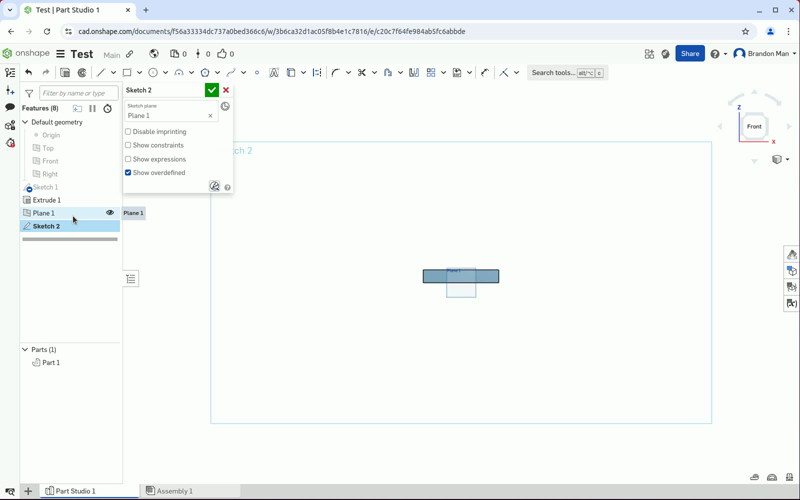
mouse_move(73, 352)
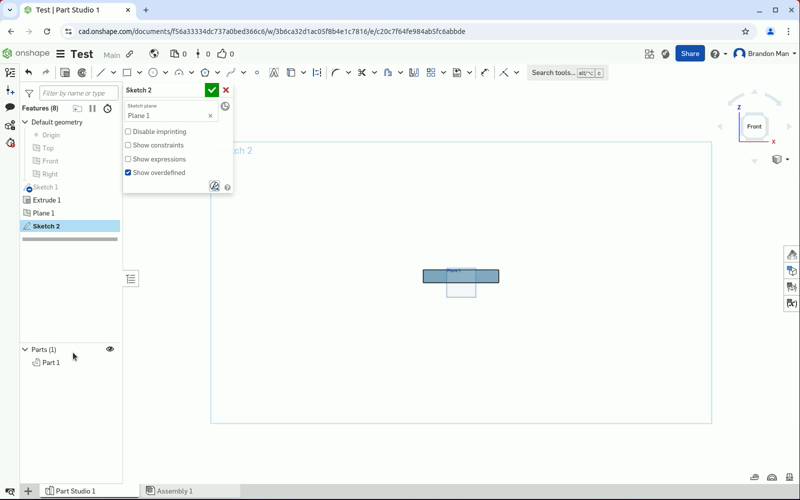
key(y)
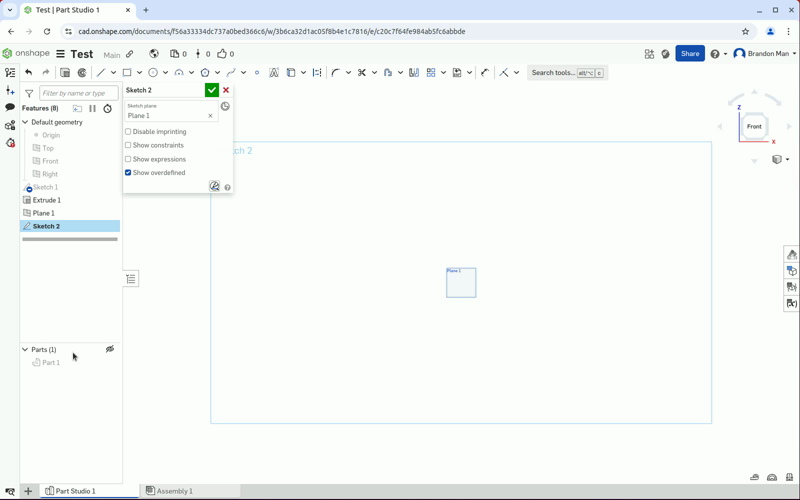
key(c)
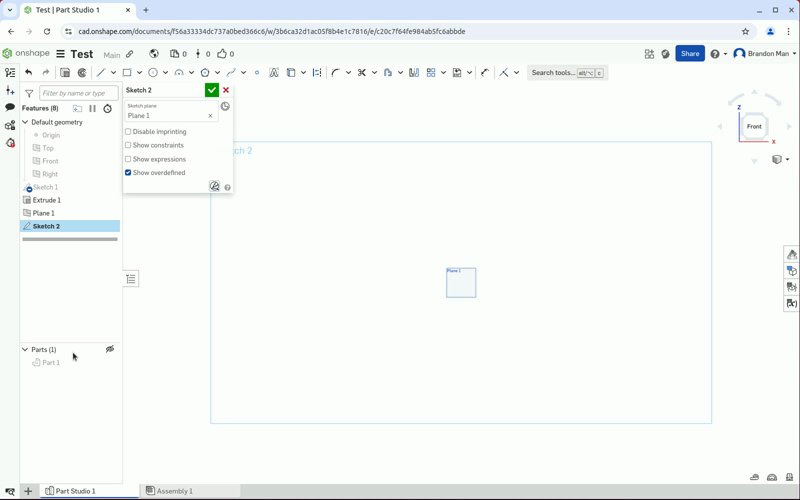
key_down(shift)
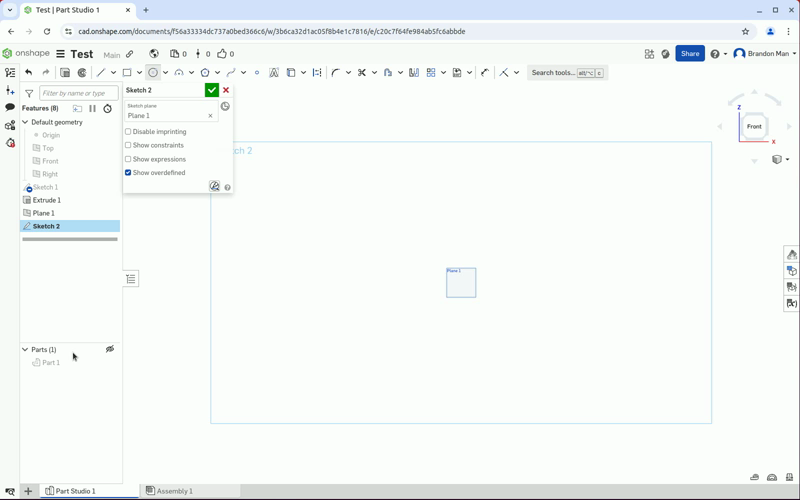
mouse_move(461, 276)
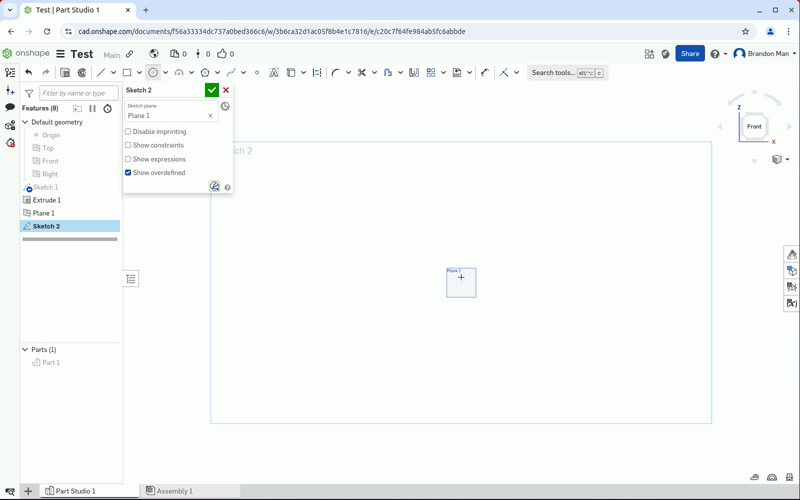
click(461, 276)
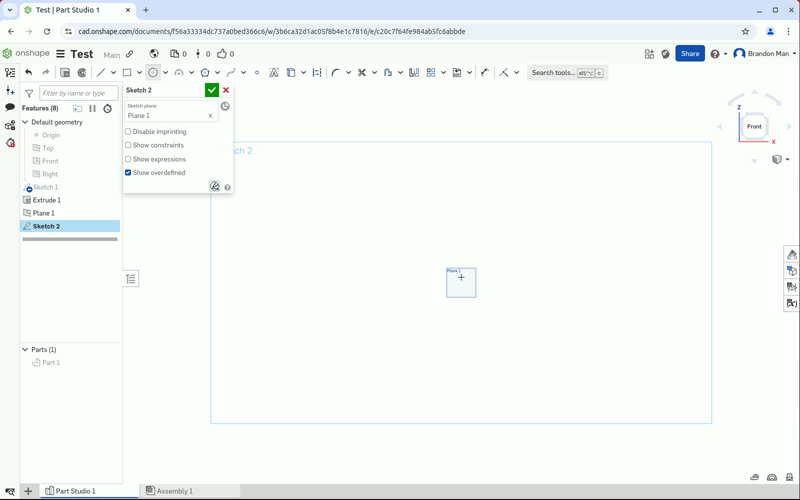
key_up(shift)
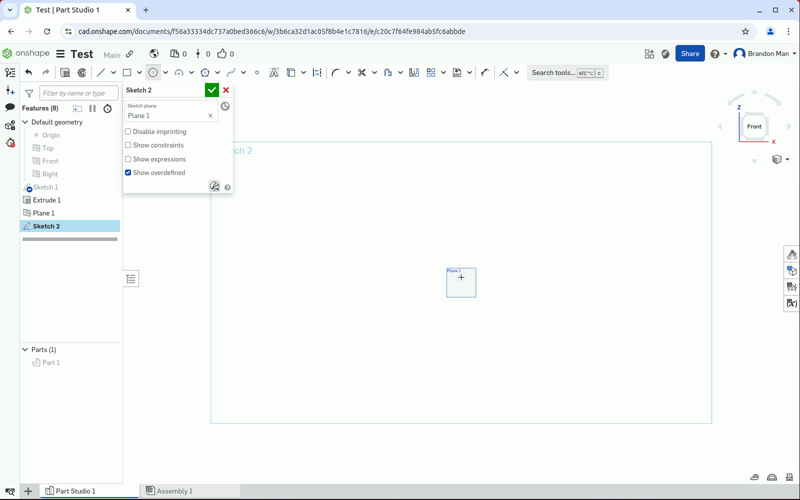
mouse_move(466, 276)
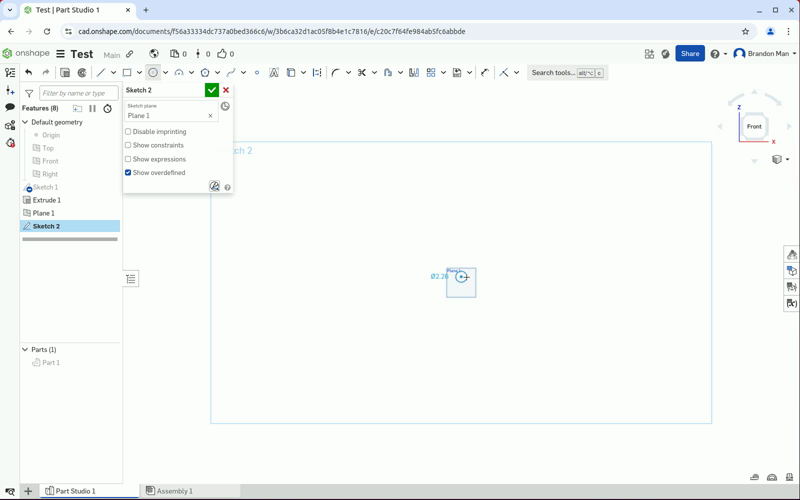
click(466, 276)
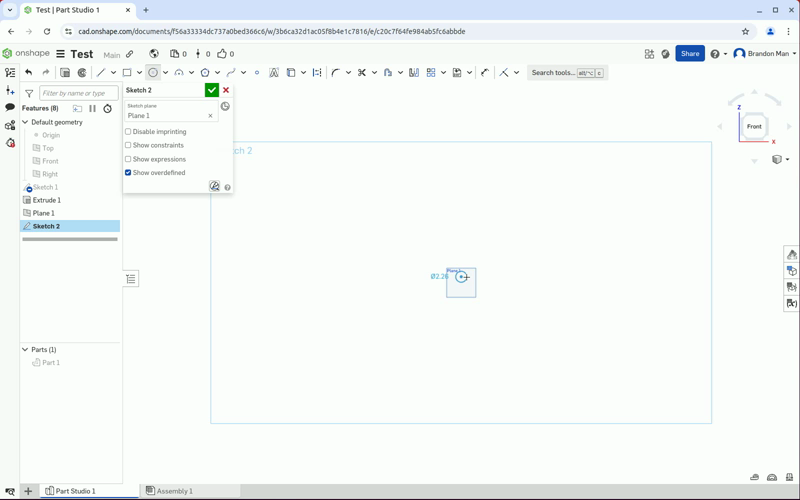
key(esc)
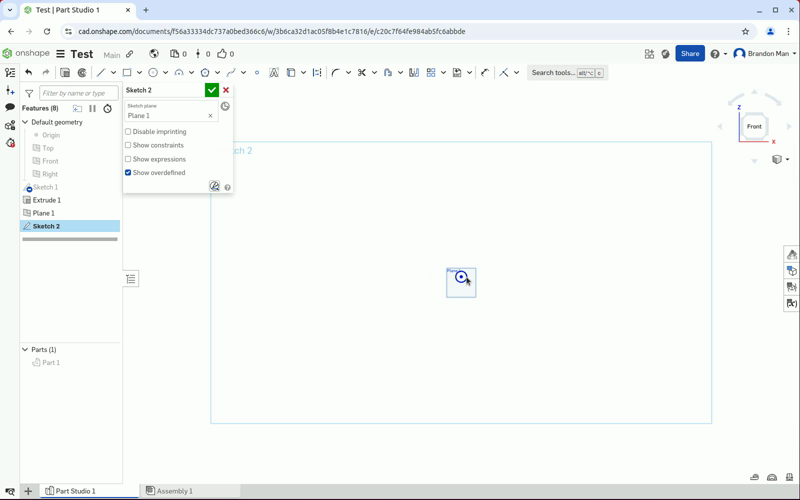
mouse_move(464, 279)
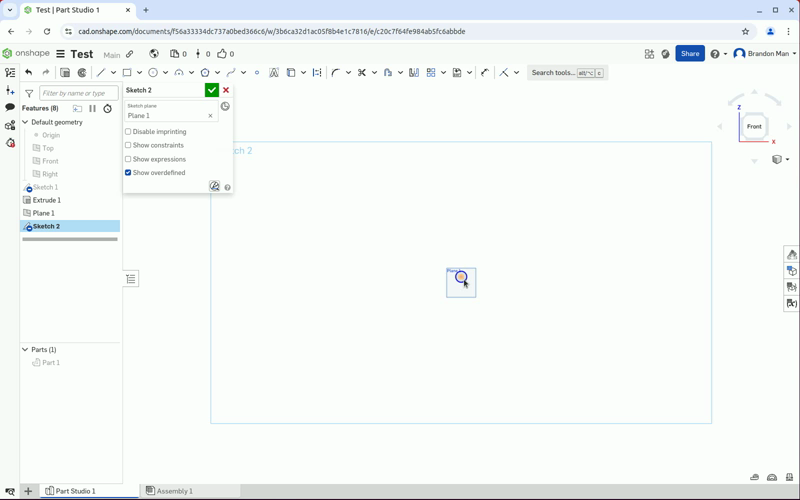
scroll(6)
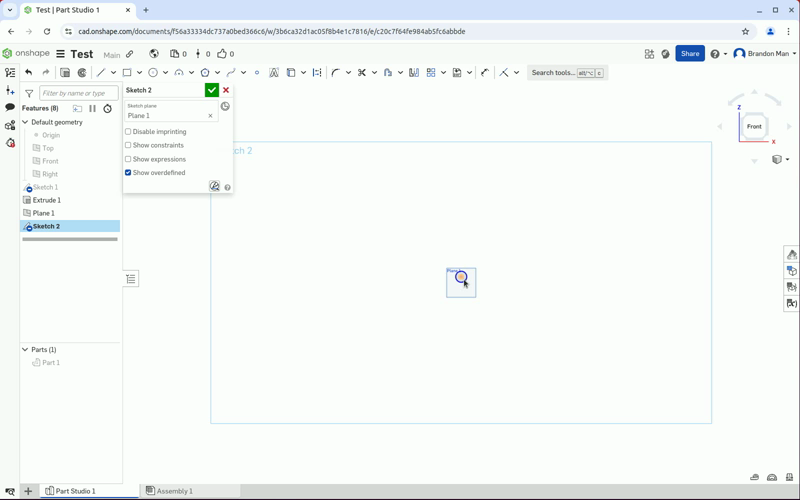
scroll(6)
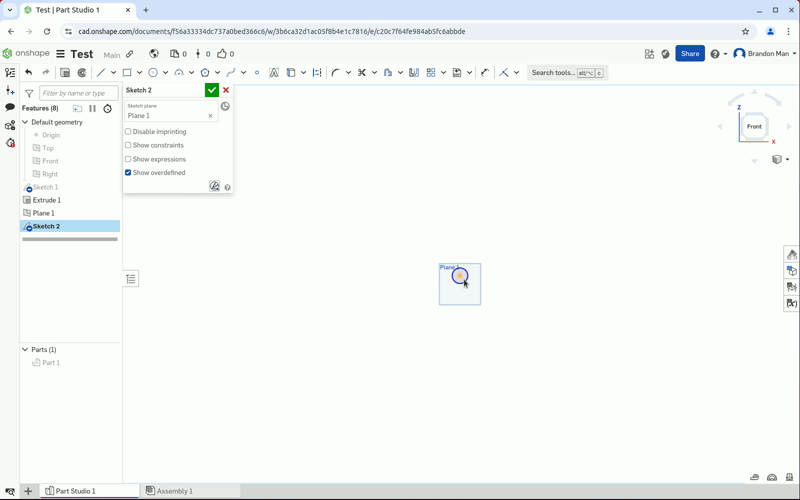
scroll(6)
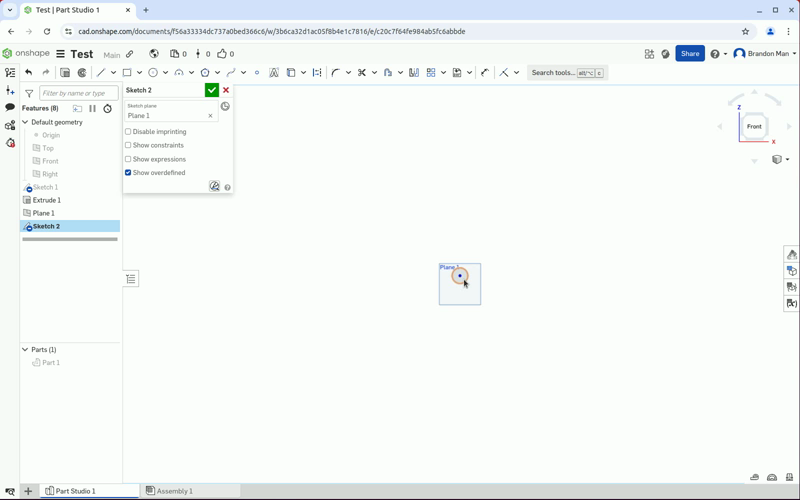
scroll(6)
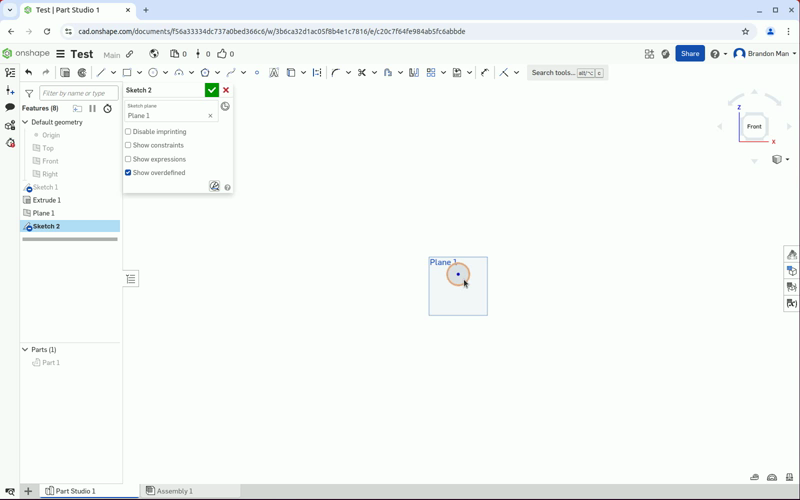
scroll(6)
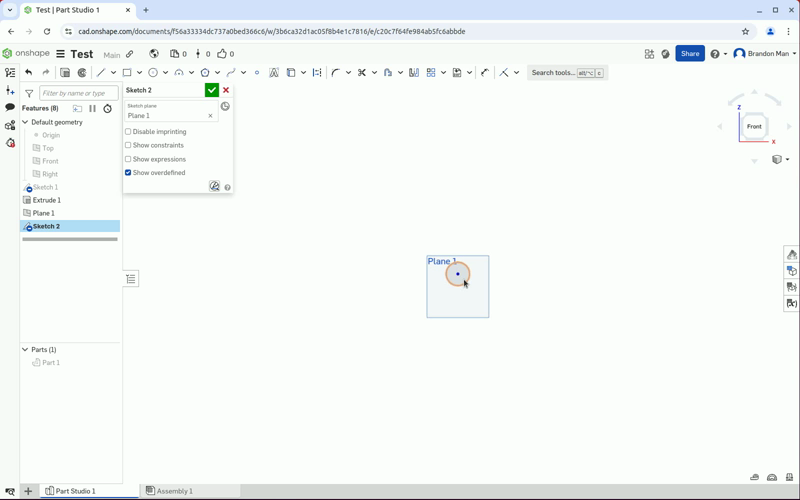
scroll(6)
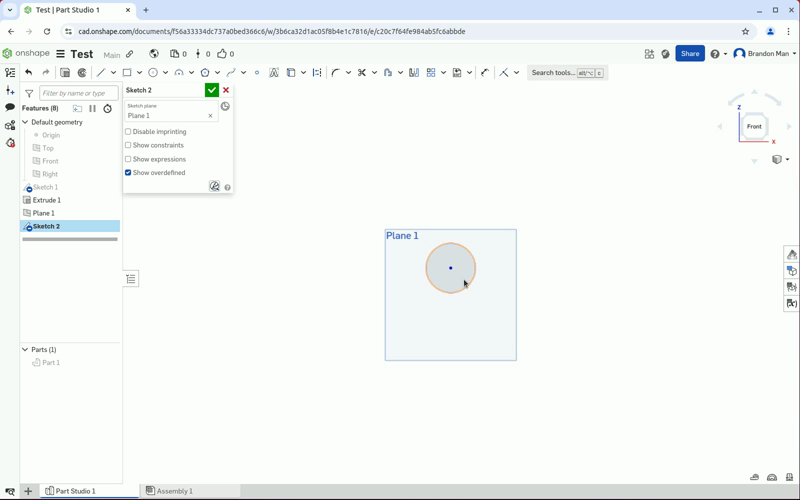
scroll(6)
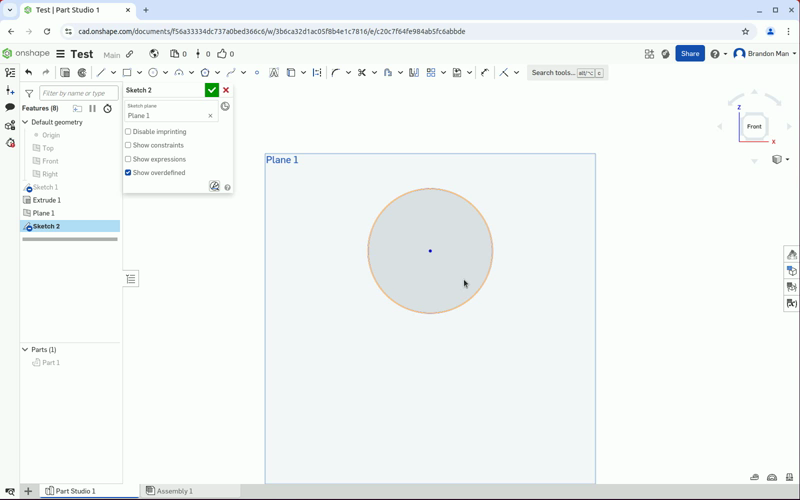
click(464, 279)
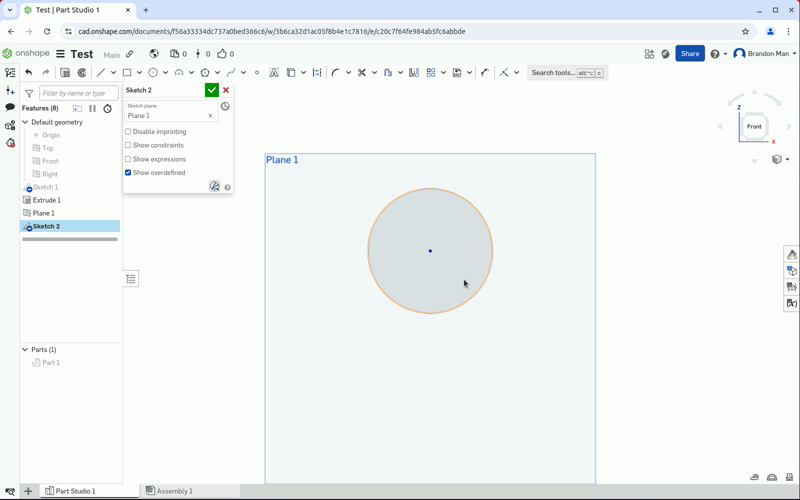
scroll(-6)
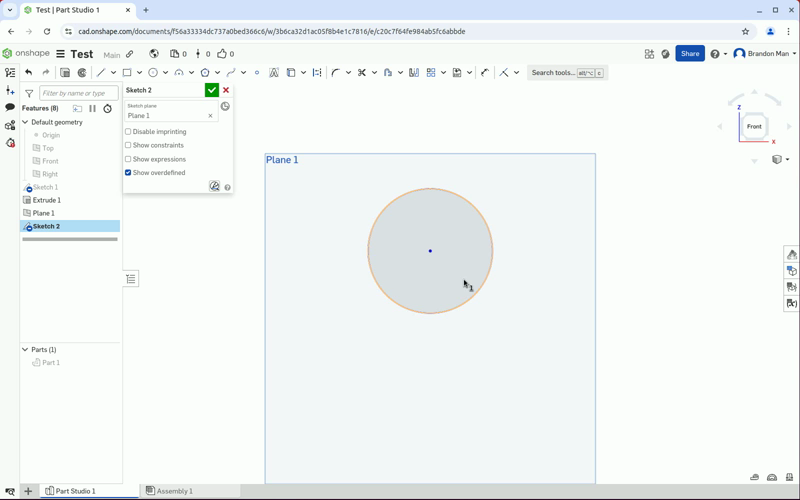
scroll(-6)
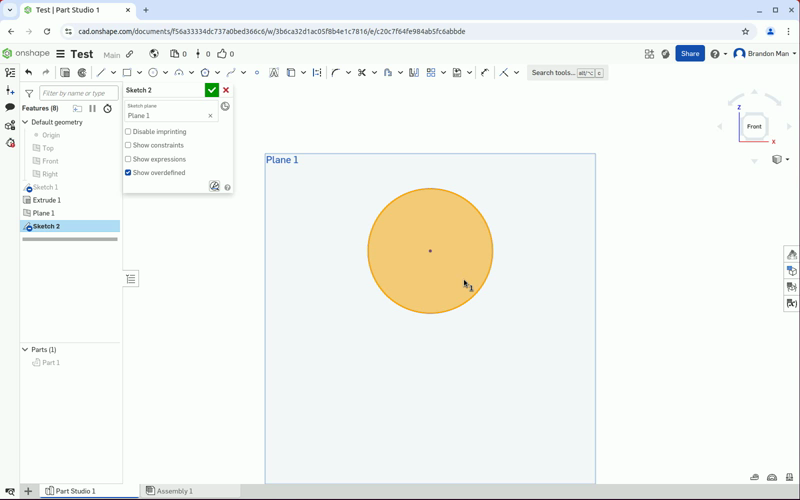
scroll(-6)
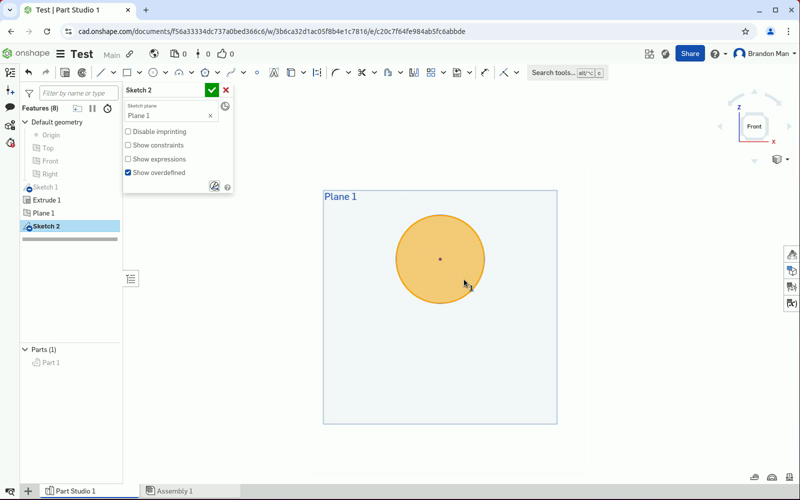
scroll(-6)
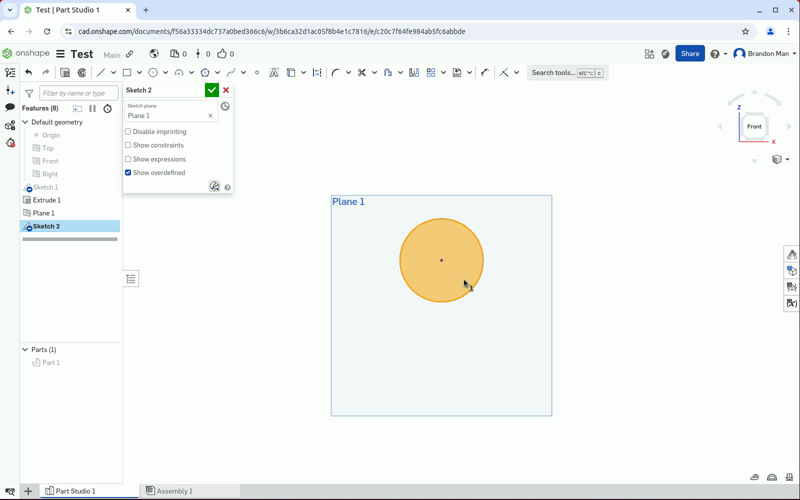
scroll(-6)
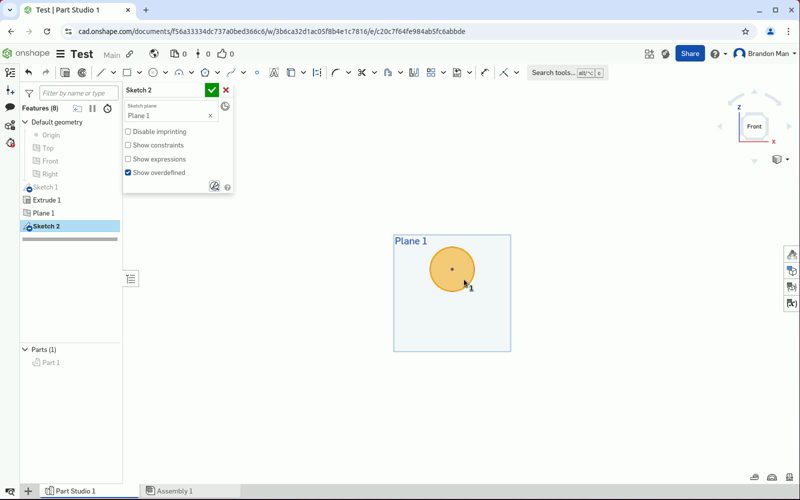
scroll(-6)
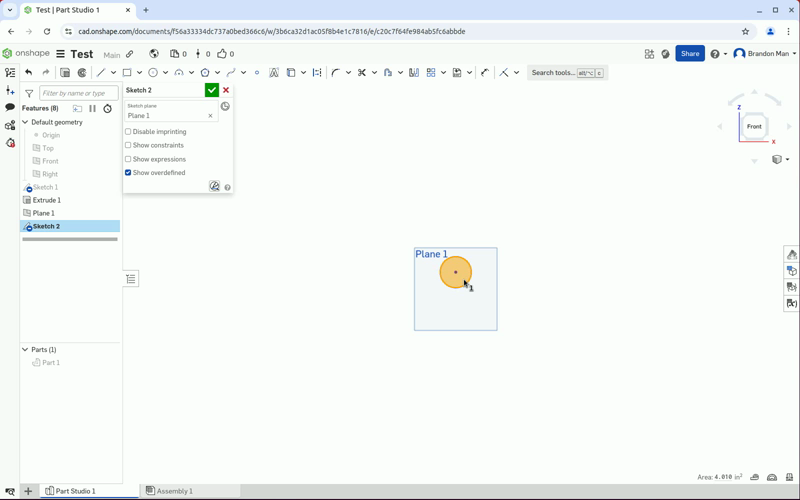
scroll(-6)
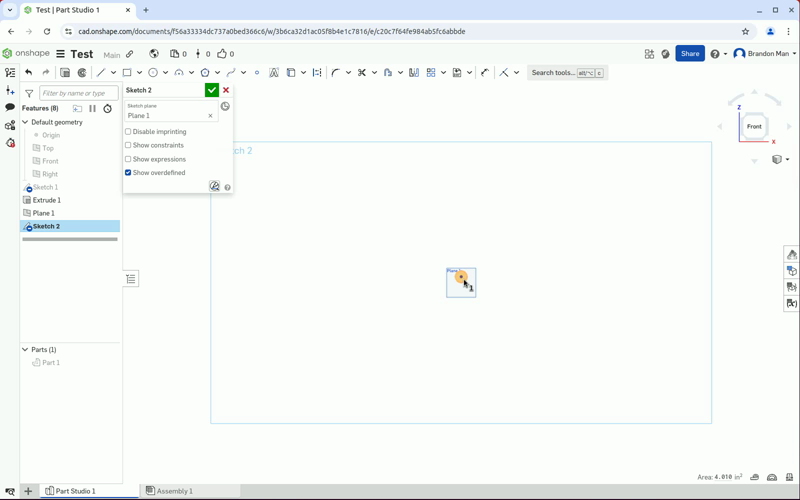
mouse_move(73, 352)
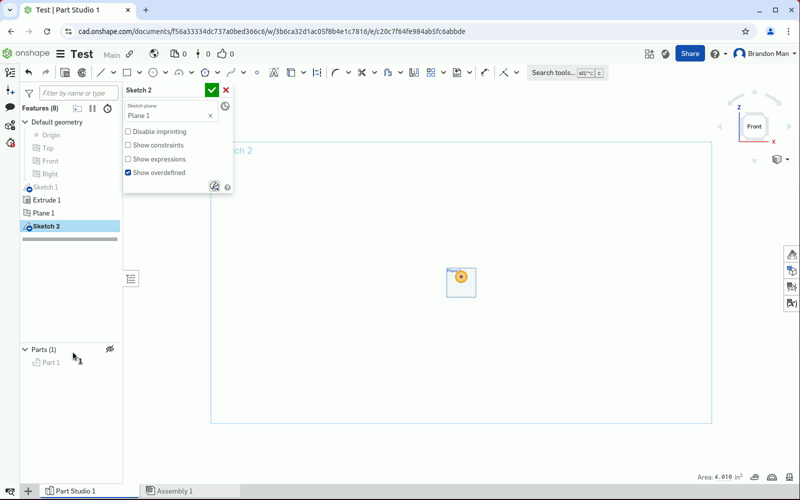
key(shift+y)
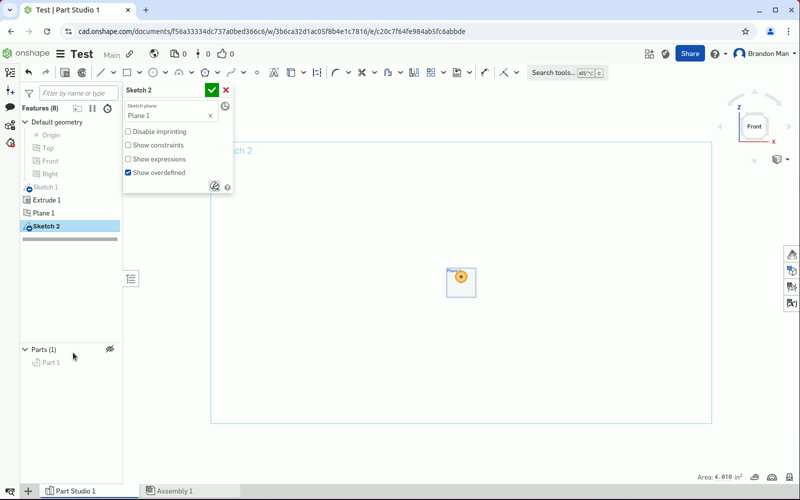
key(shift+e)
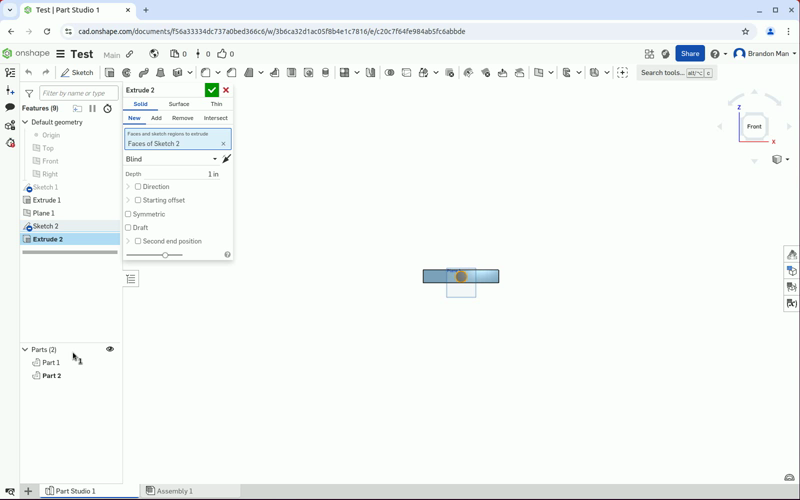
mouse_move(143, 106)
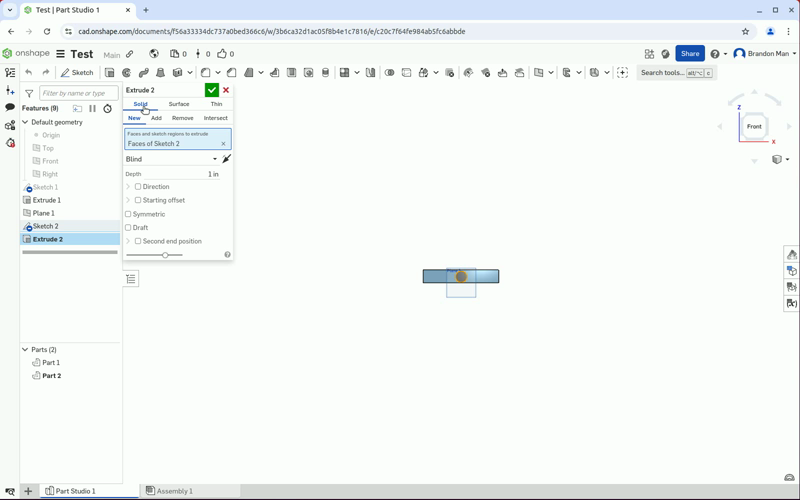
click(143, 106)
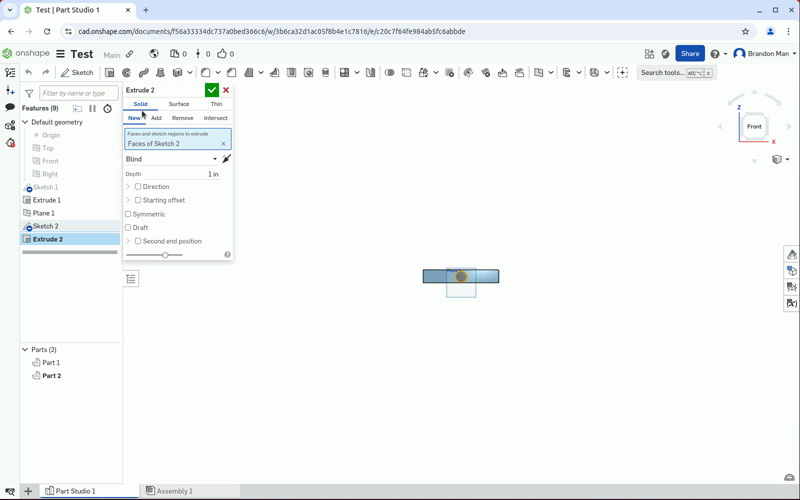
mouse_move(137, 120)
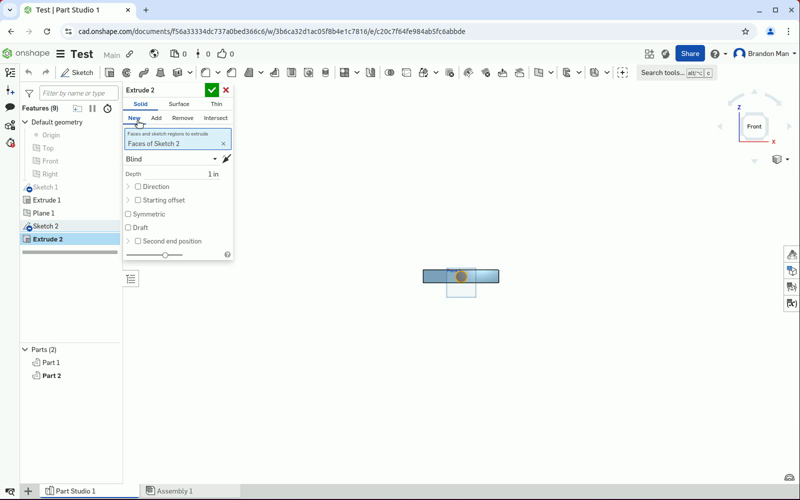
click(137, 120)
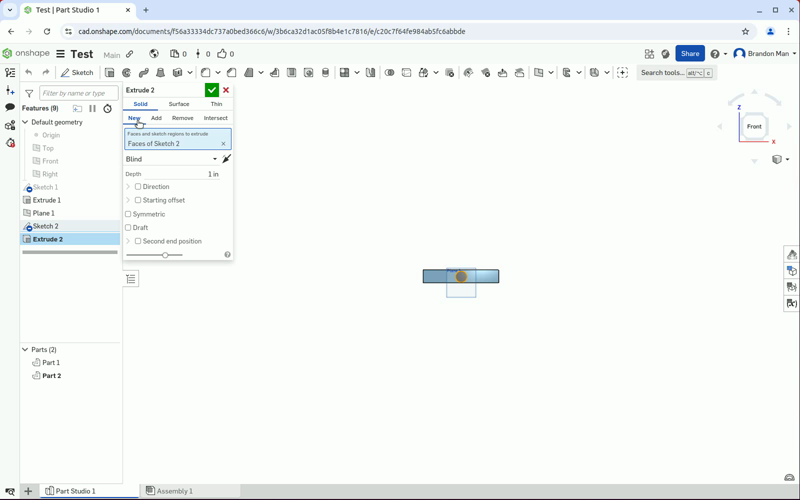
key(tab, 4)
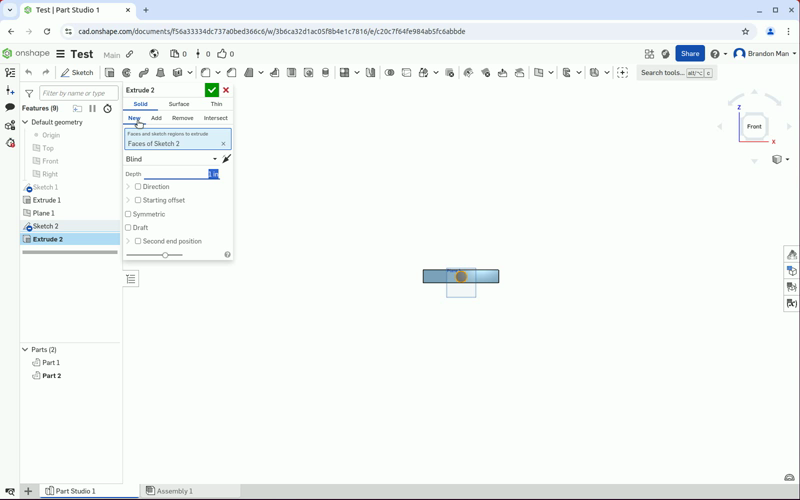
text(15.405)
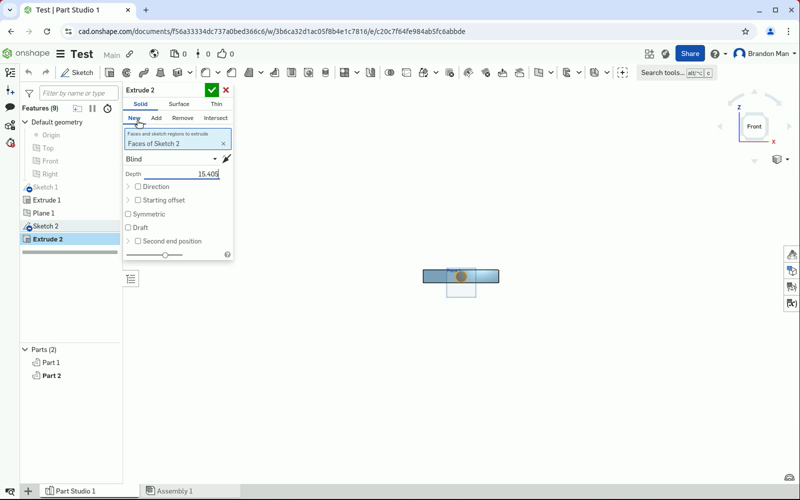
key(enter)
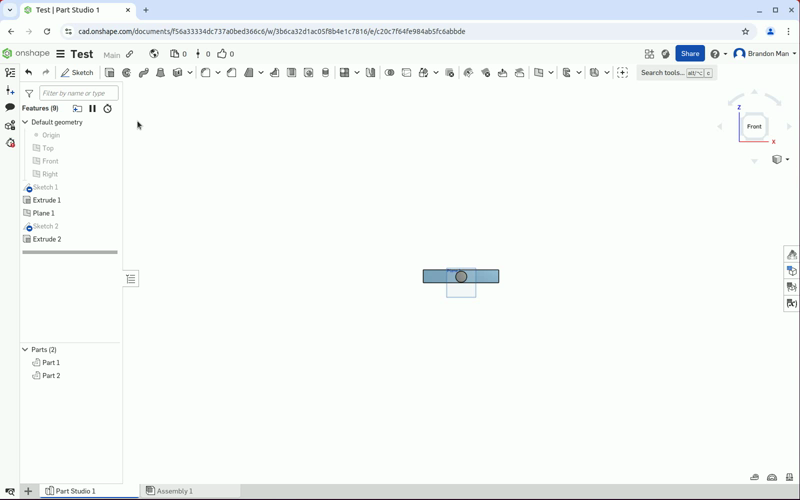
key(shift+h)
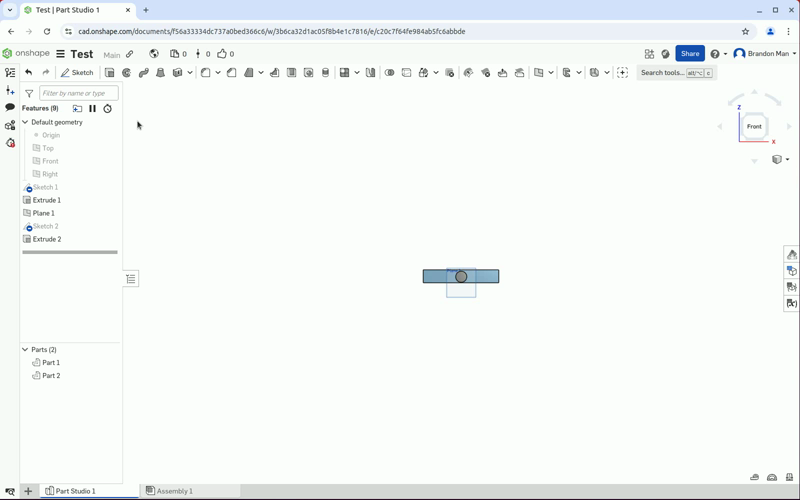
key(shift+h)
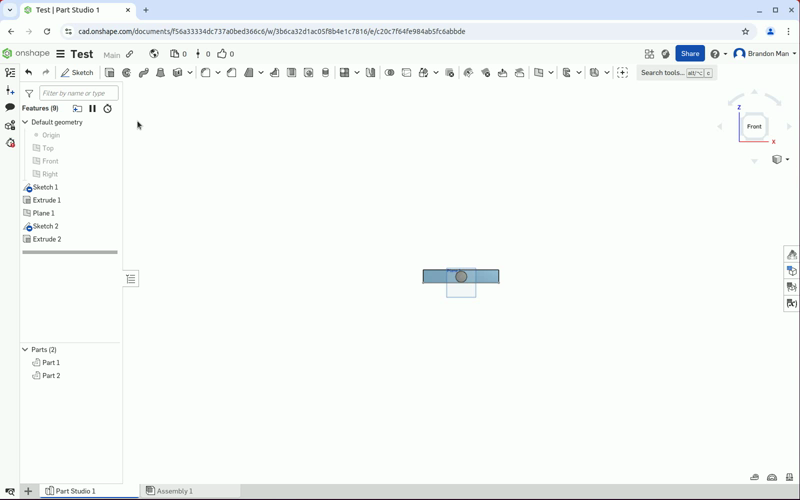
key(shift+7)
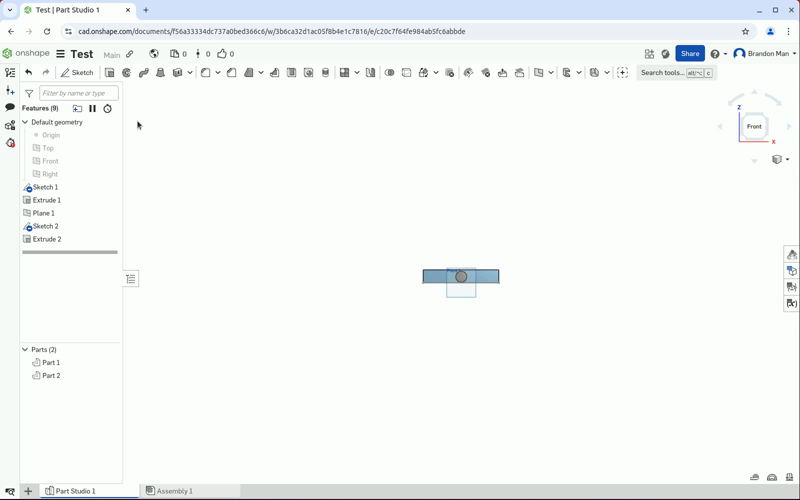
key(left, 2)
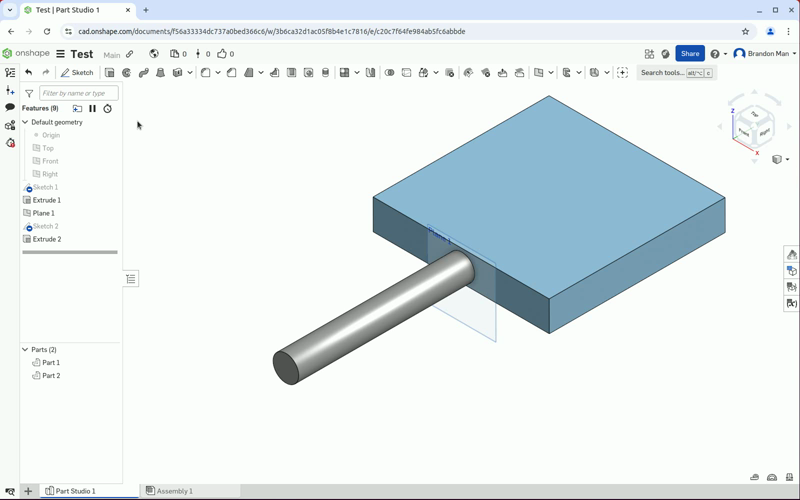
key(down, 2)
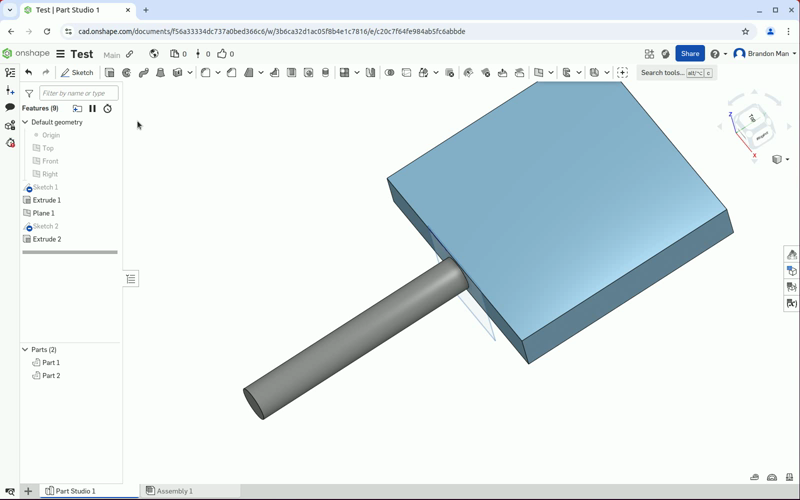
key(up, 2)
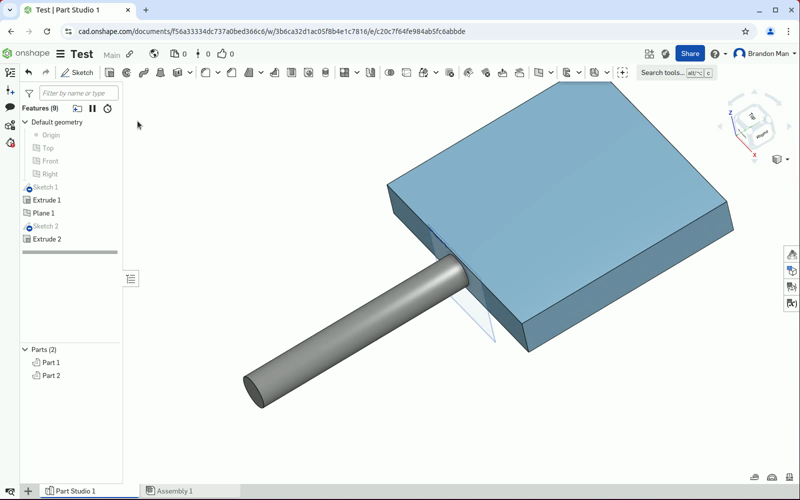
key(right, 2)
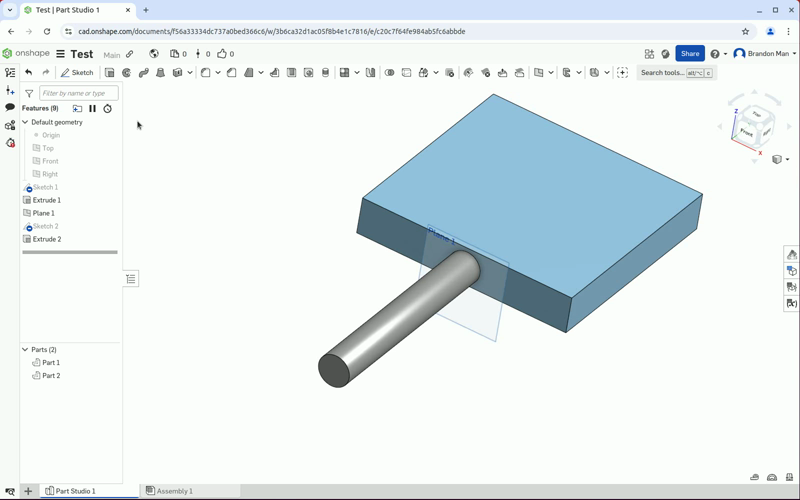
mouse_move(73, 189)
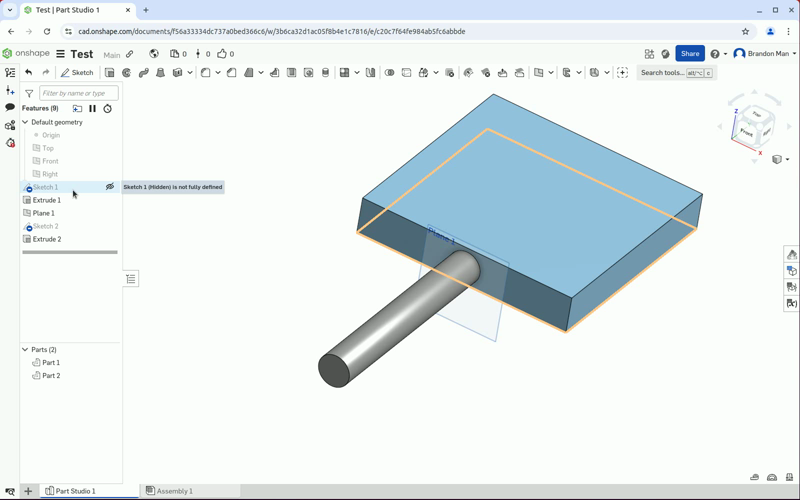
click(73, 189)